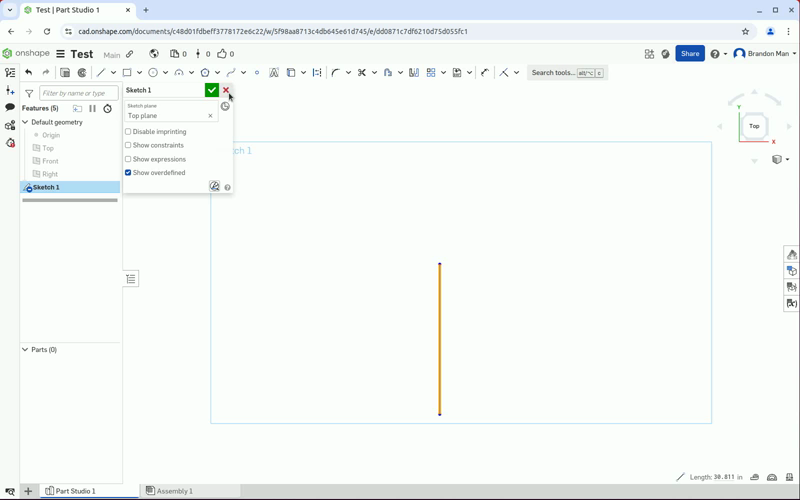
key(shift+h)
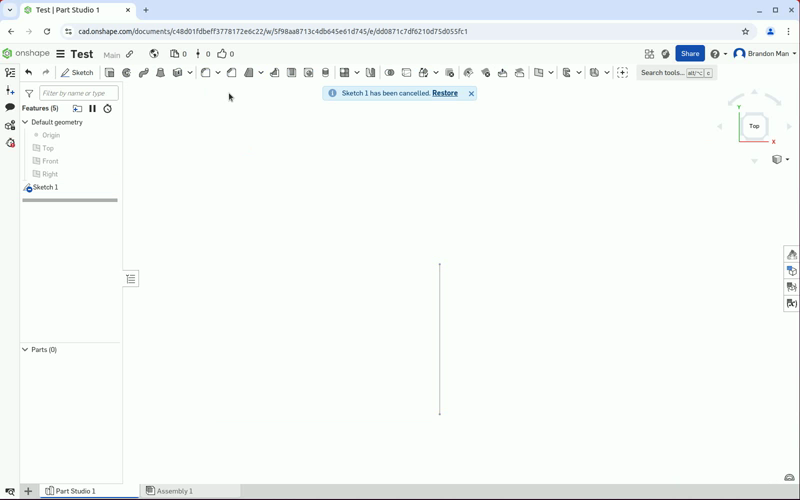
key(shift+s)
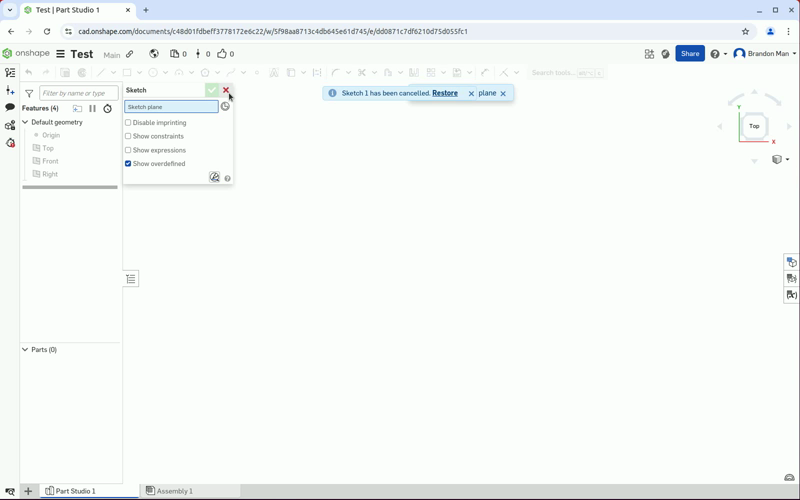
mouse_move(73, 150)
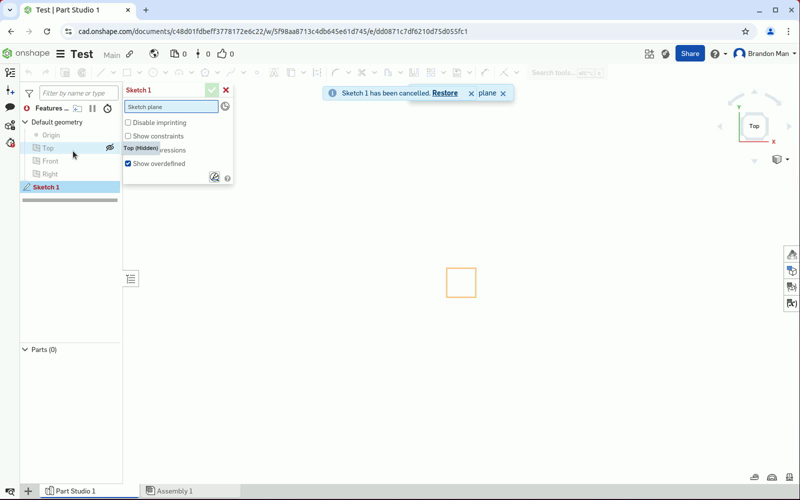
click(73, 150)
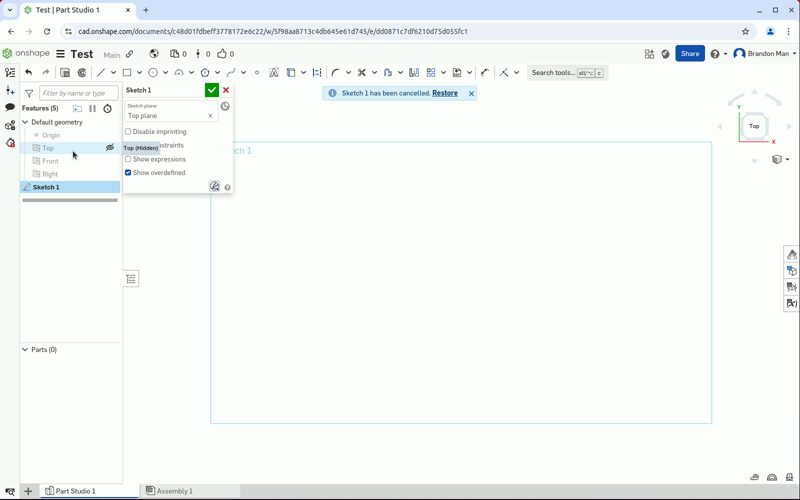
mouse_move(73, 352)
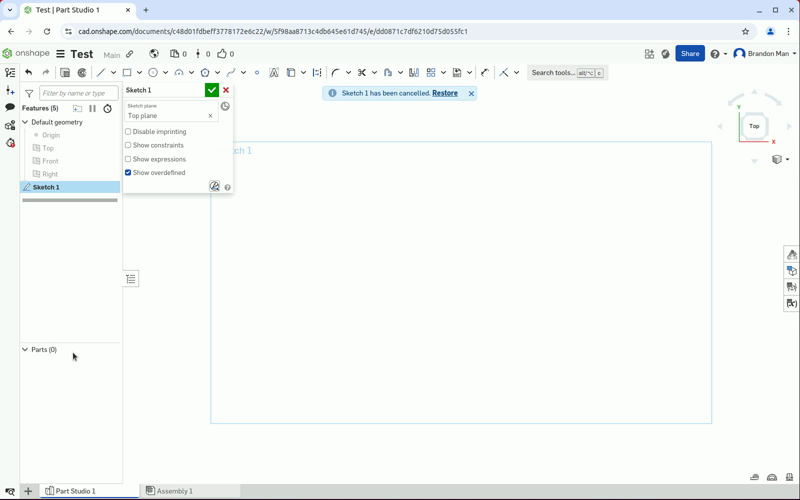
key(y)
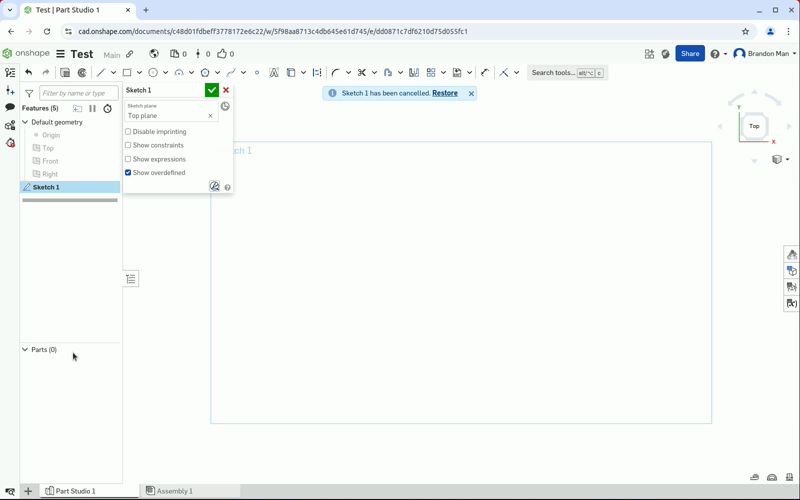
key(l)
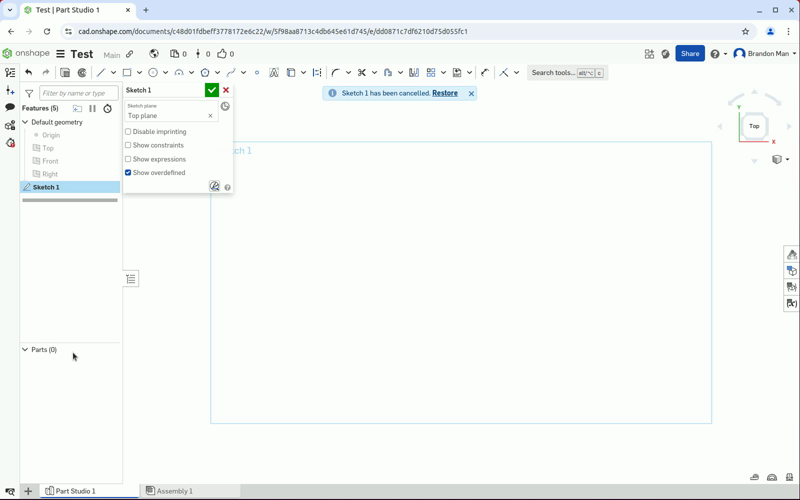
key_down(shift)
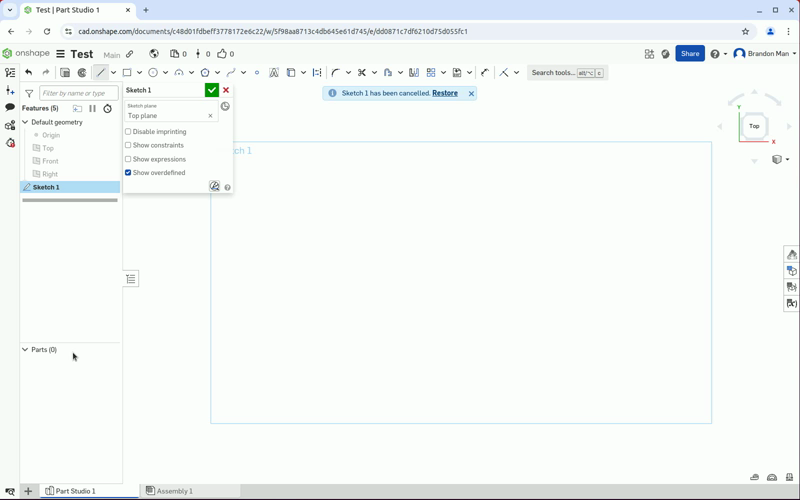
mouse_move(378, 316)
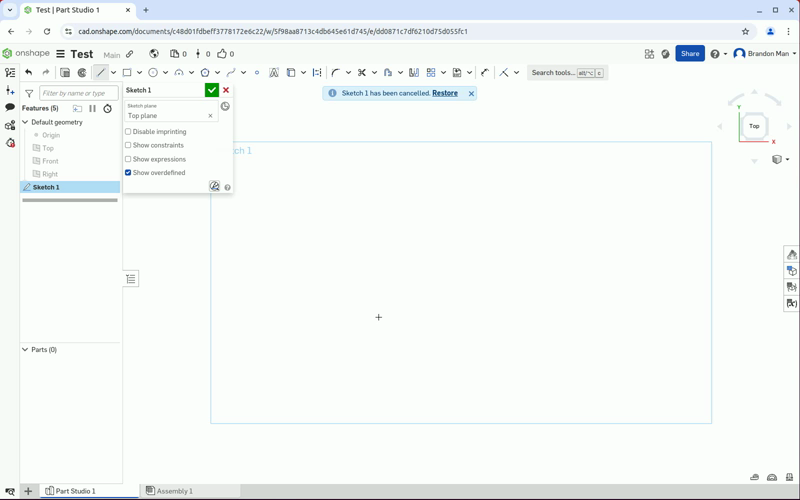
click(378, 316)
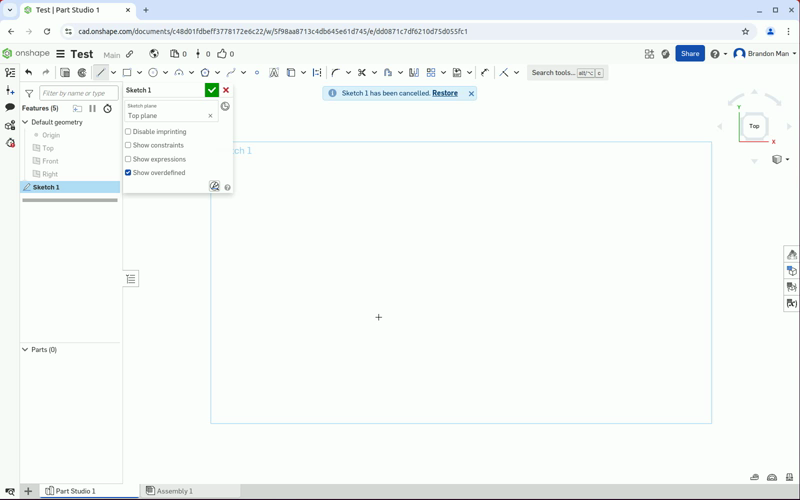
key_up(shift)
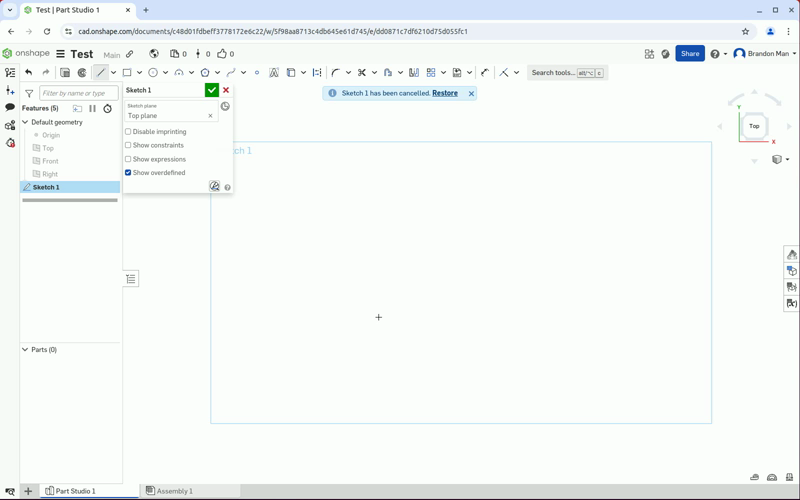
key_down(shift)
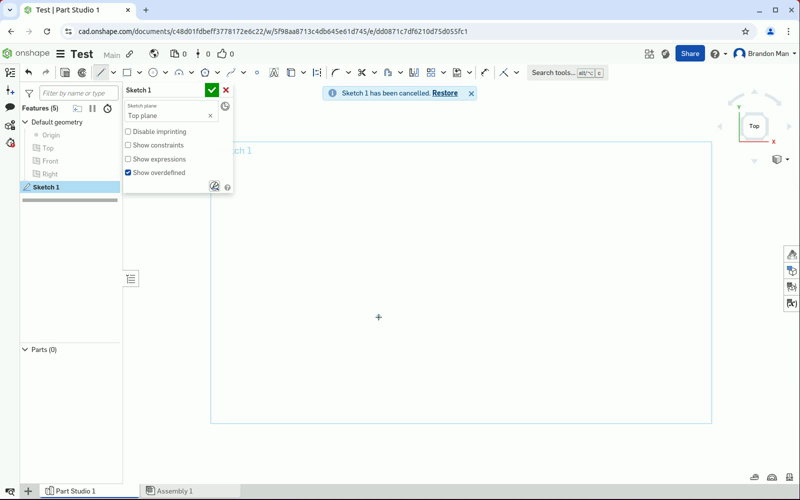
mouse_move(506, 316)
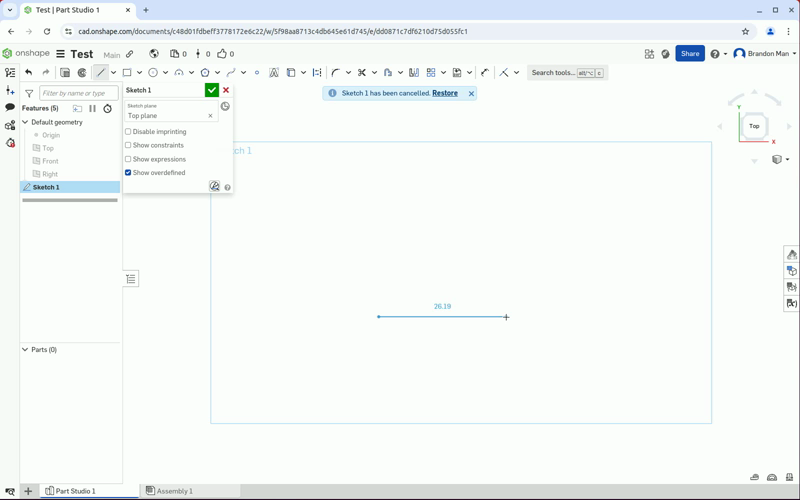
click(506, 316)
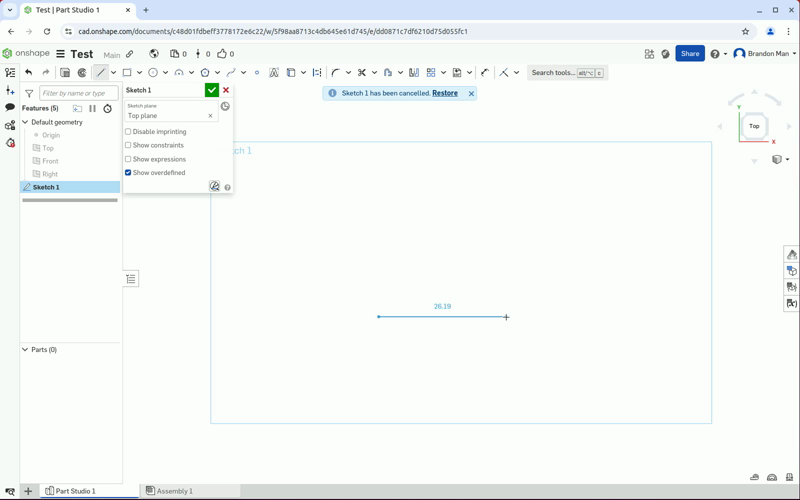
key_up(shift)
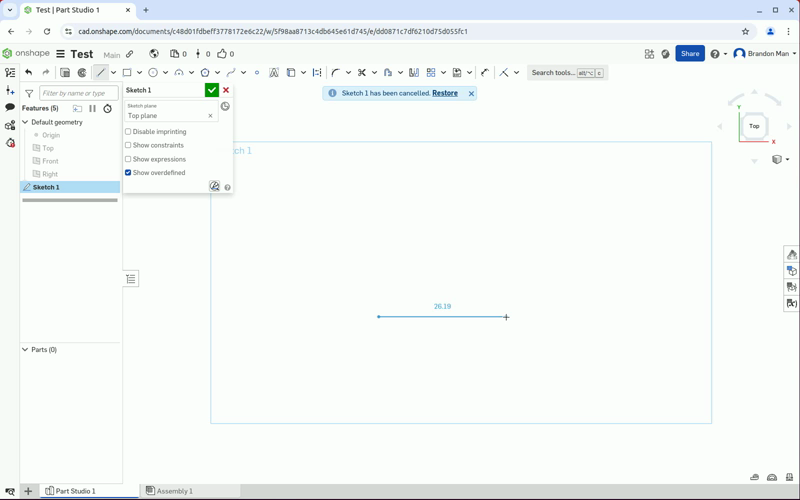
key_down(shift)
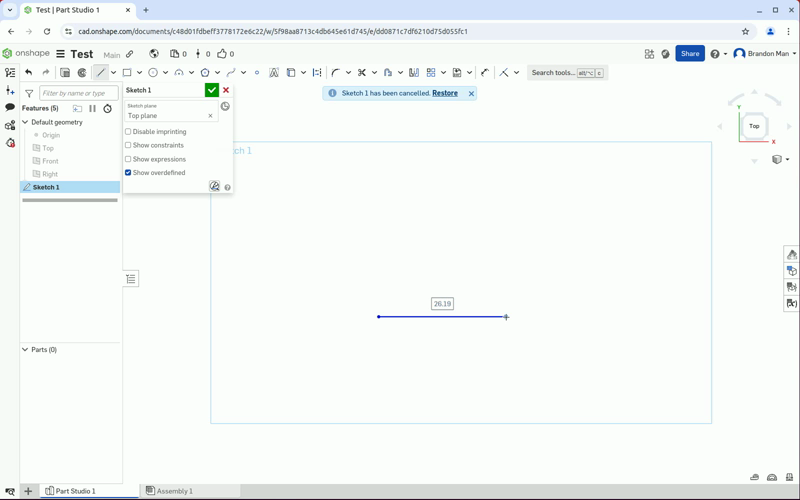
mouse_move(506, 232)
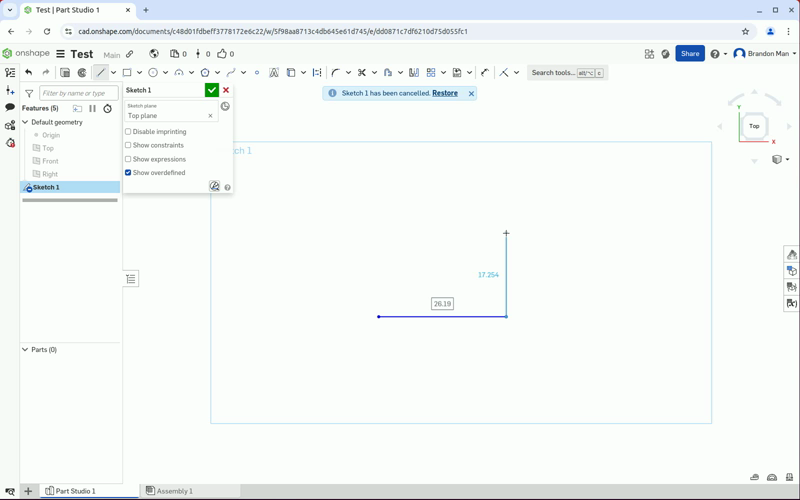
click(506, 232)
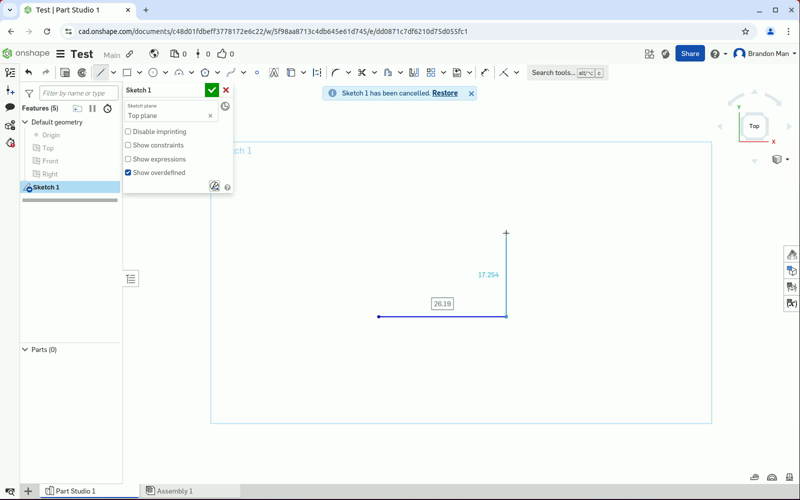
key_up(shift)
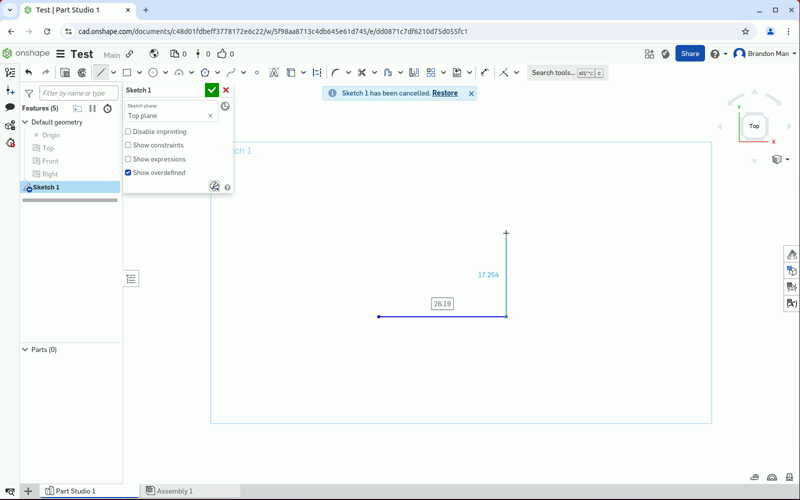
key_down(shift)
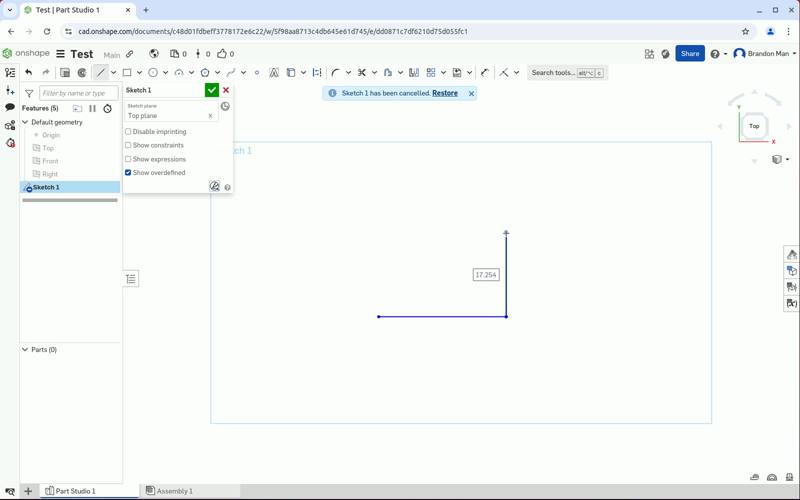
mouse_move(378, 232)
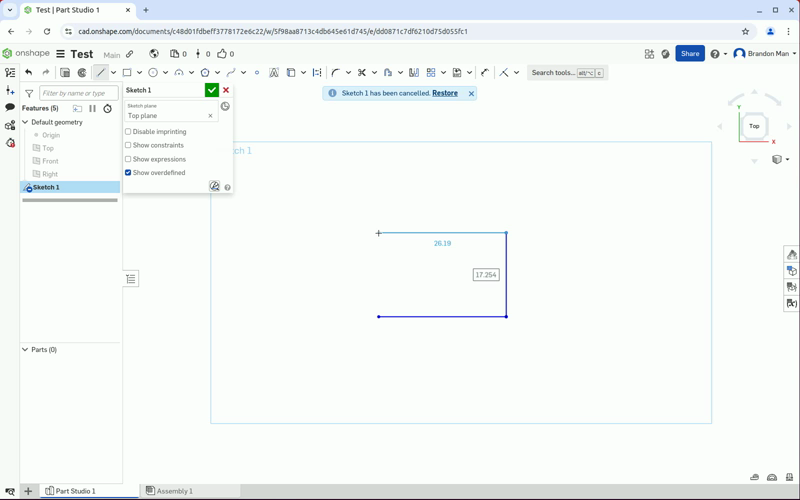
click(378, 232)
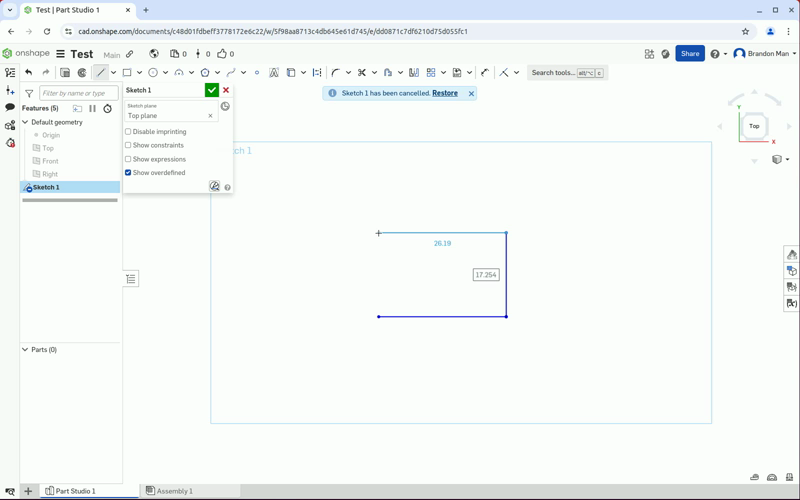
key_up(shift)
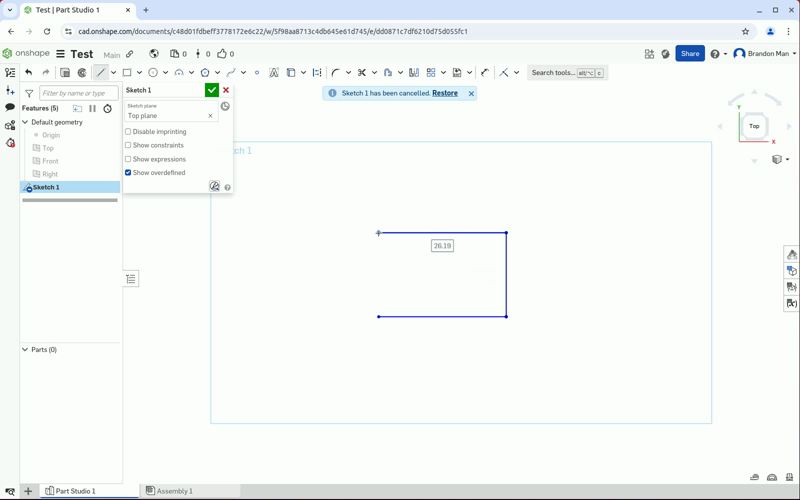
key_down(shift)
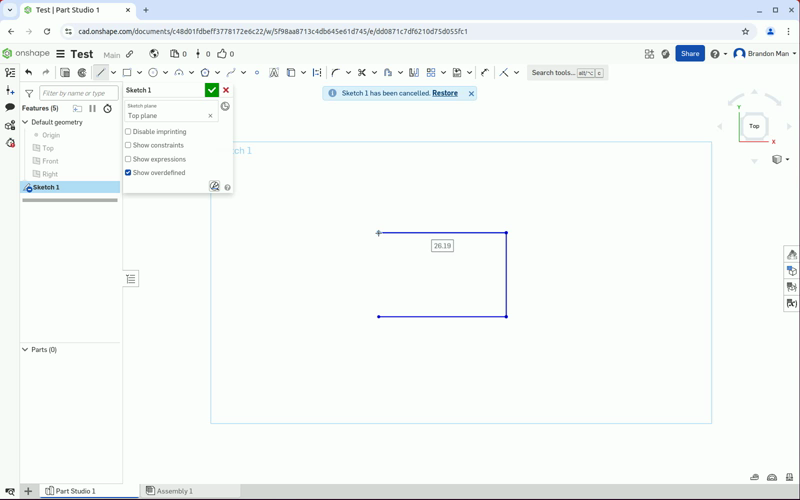
mouse_move(378, 316)
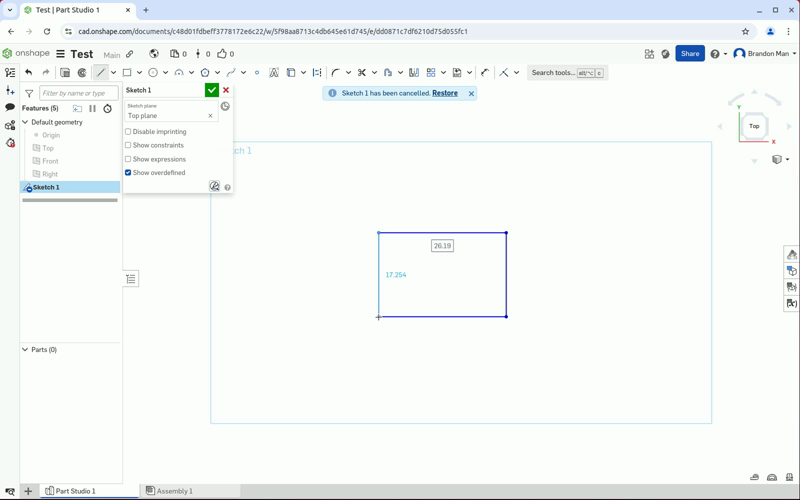
key_up(shift)
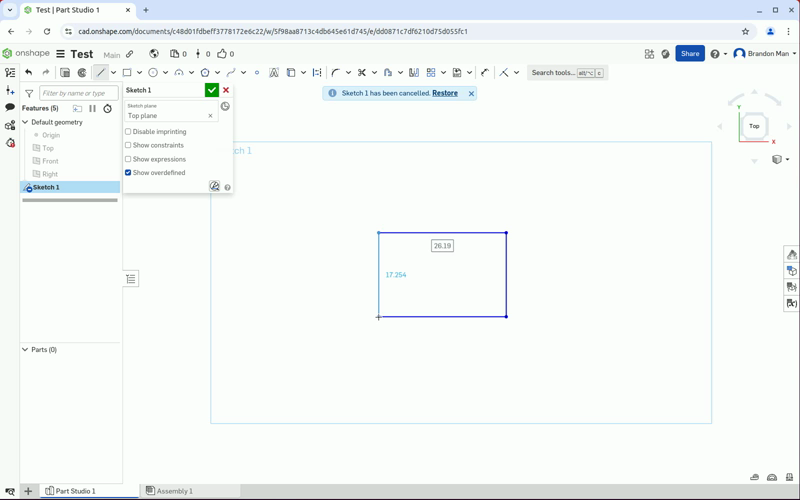
click(378, 316)
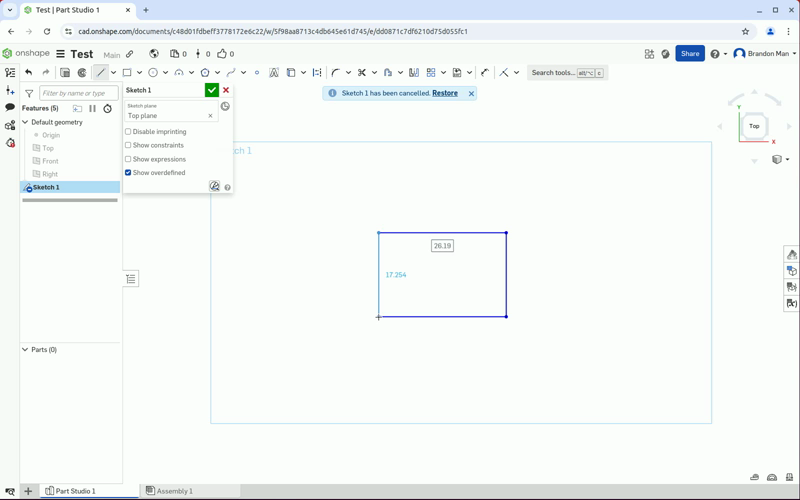
key(esc)
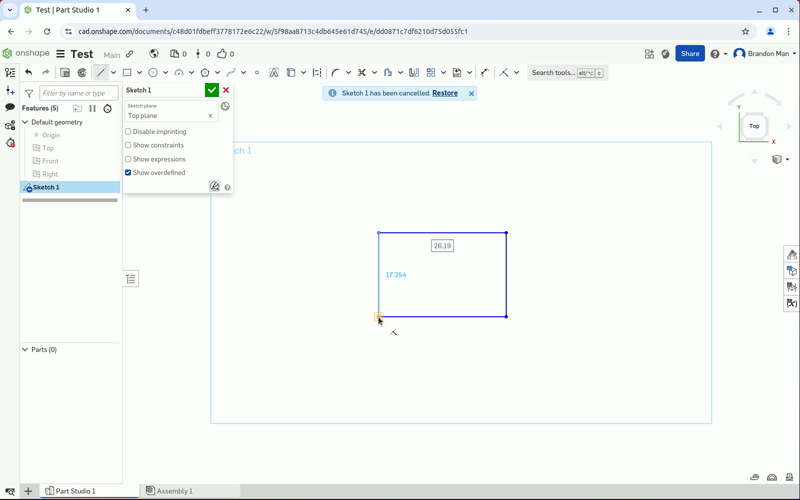
mouse_move(430, 246)
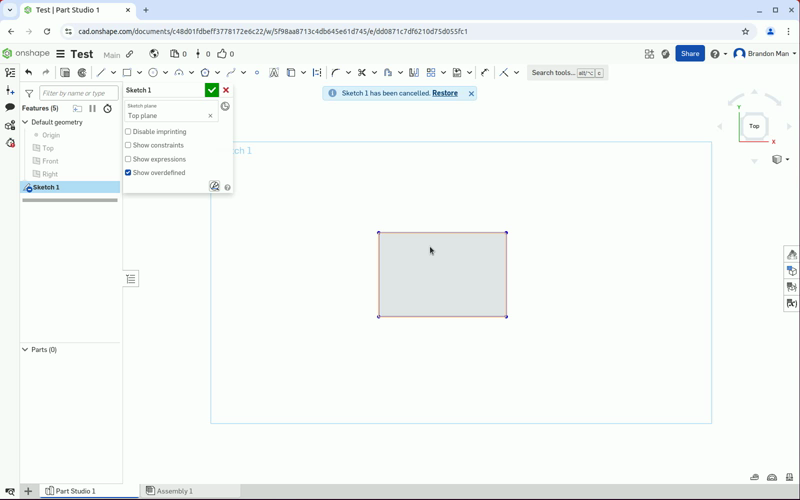
click(430, 246)
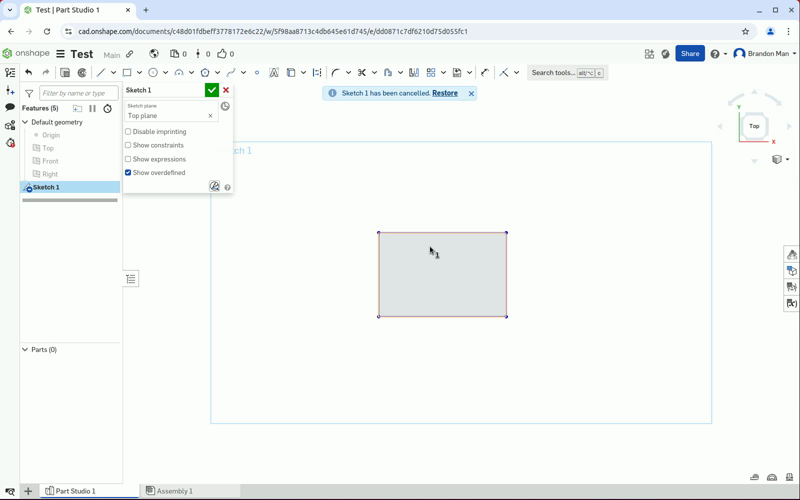
mouse_move(73, 352)
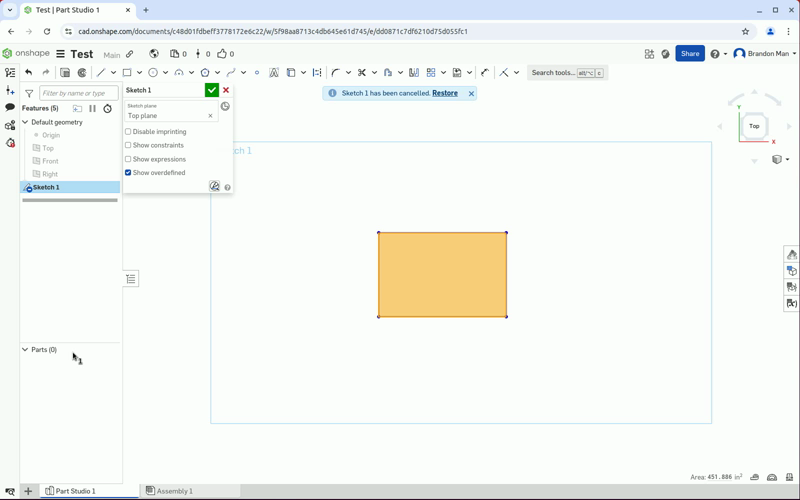
key(shift+y)
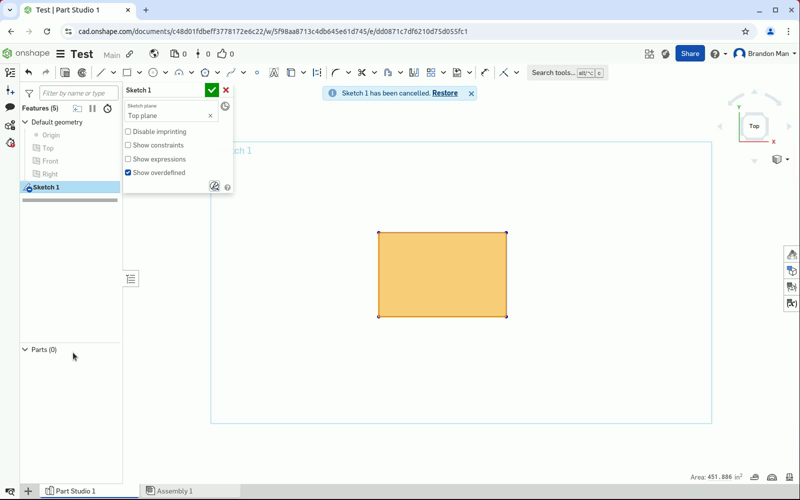
key(shift+e)
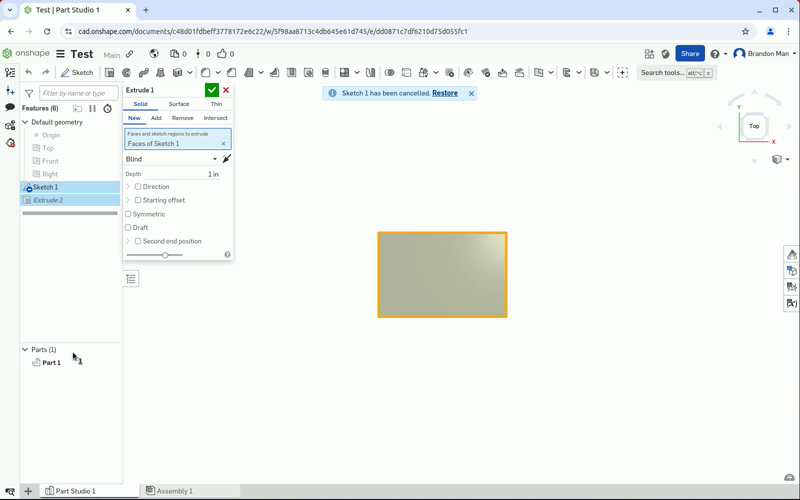
mouse_move(143, 106)
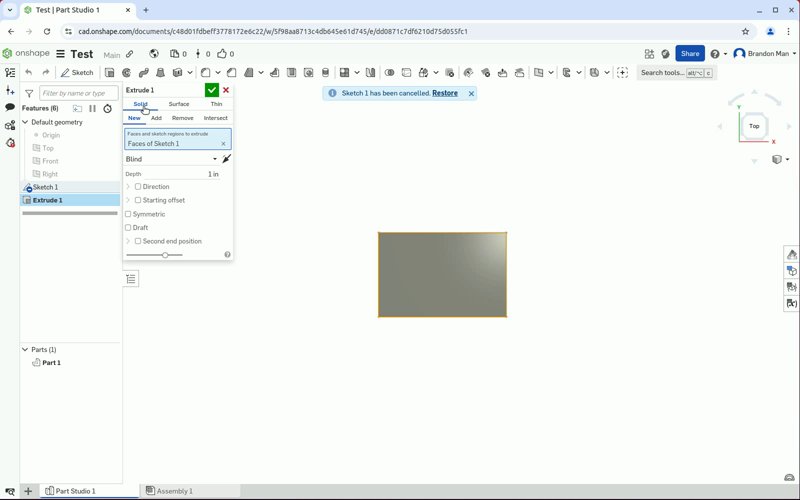
click(143, 106)
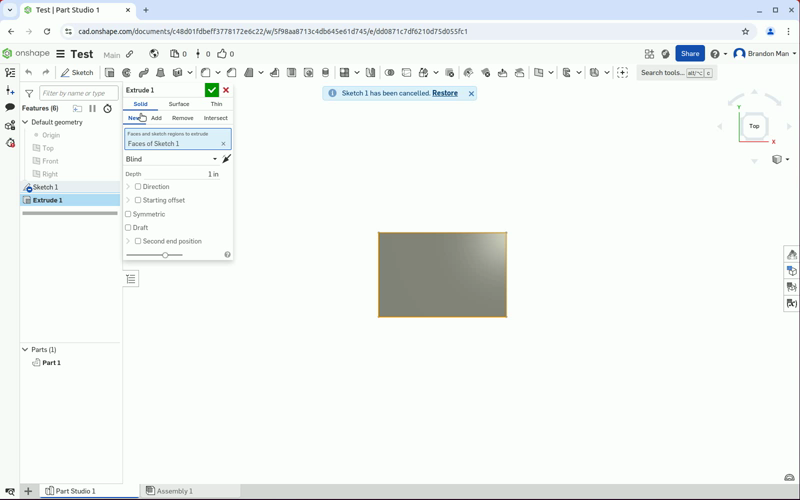
mouse_move(137, 120)
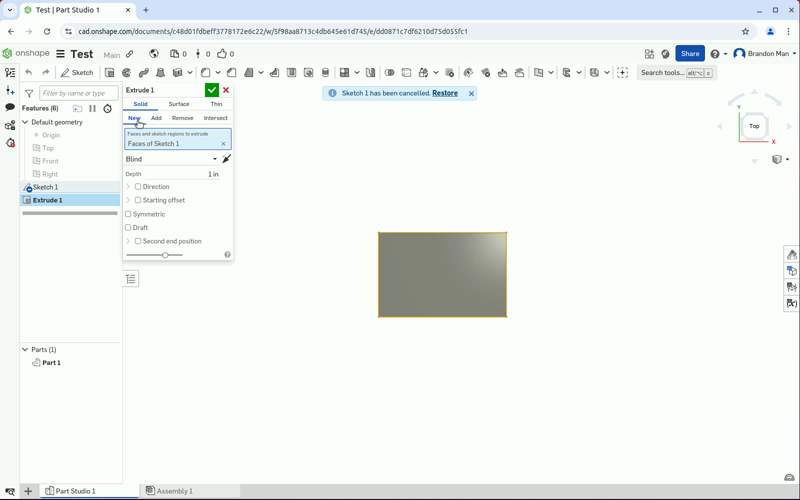
click(137, 120)
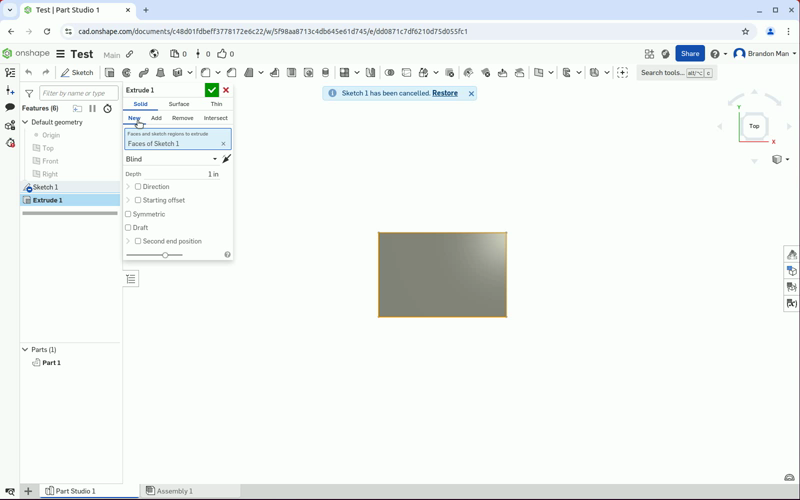
key(tab, 4)
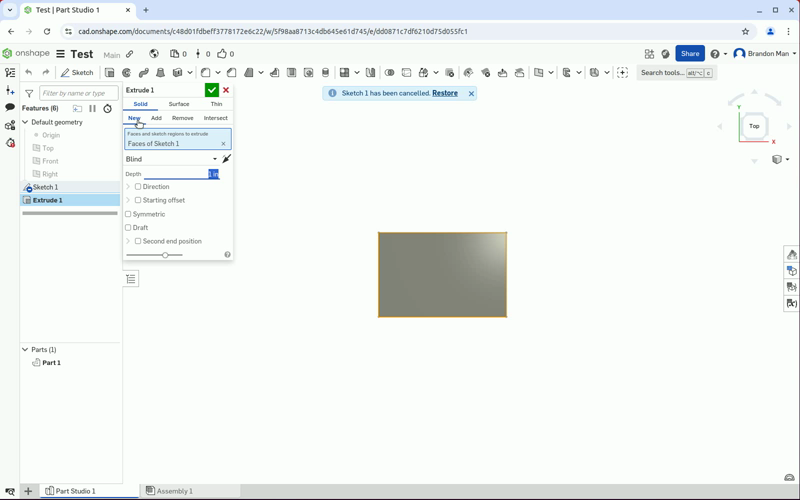
text(8.184)
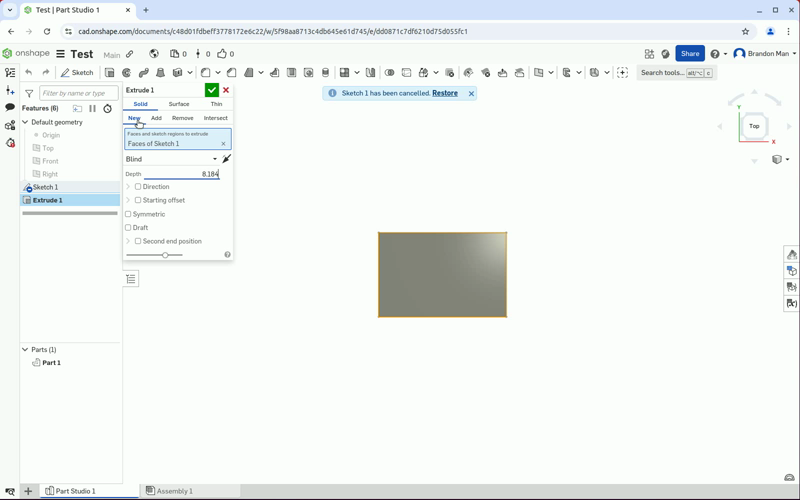
key(enter)
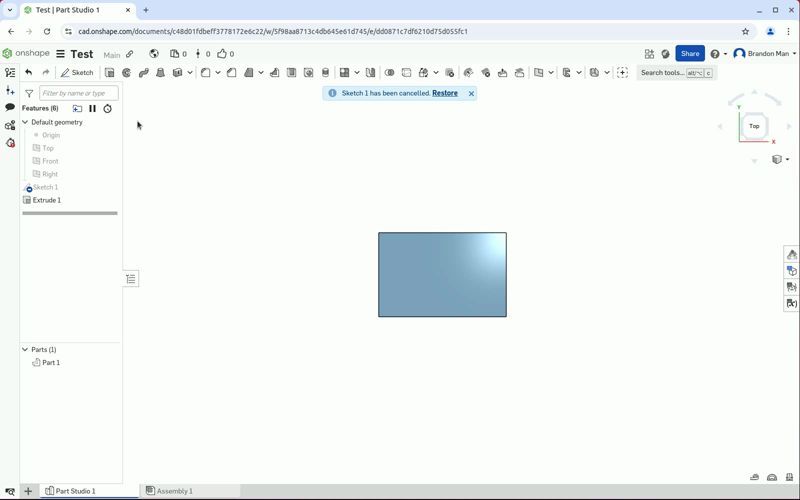
key(shift+h)
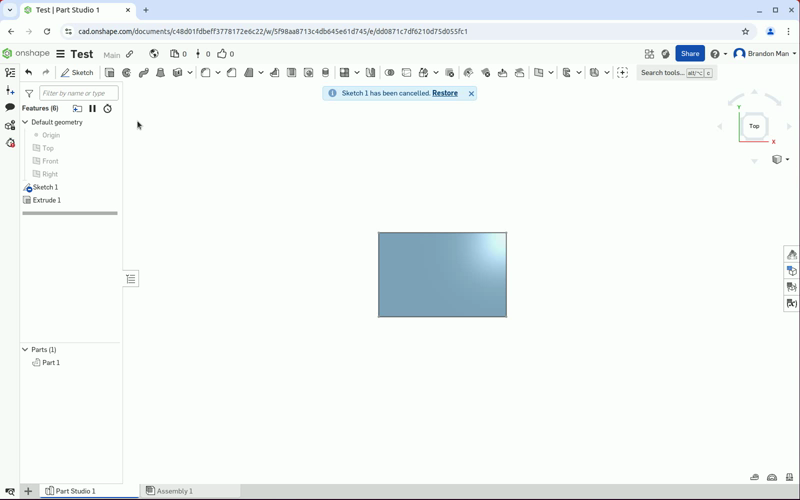
key(shift+h)
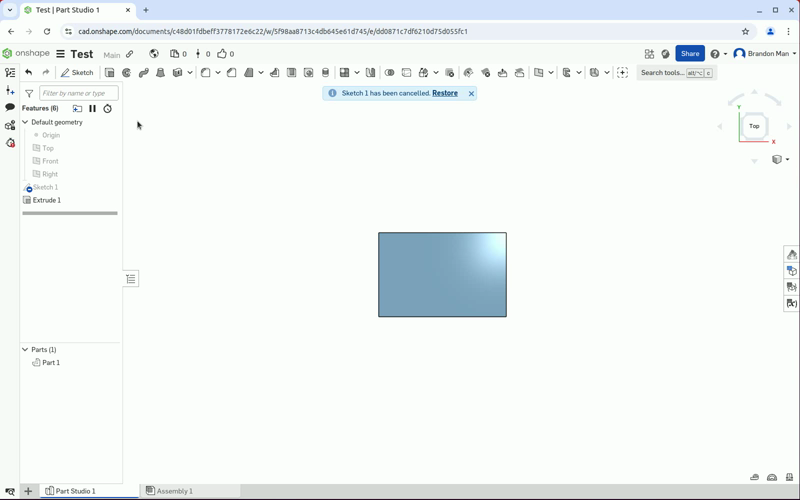
mouse_move(73, 189)
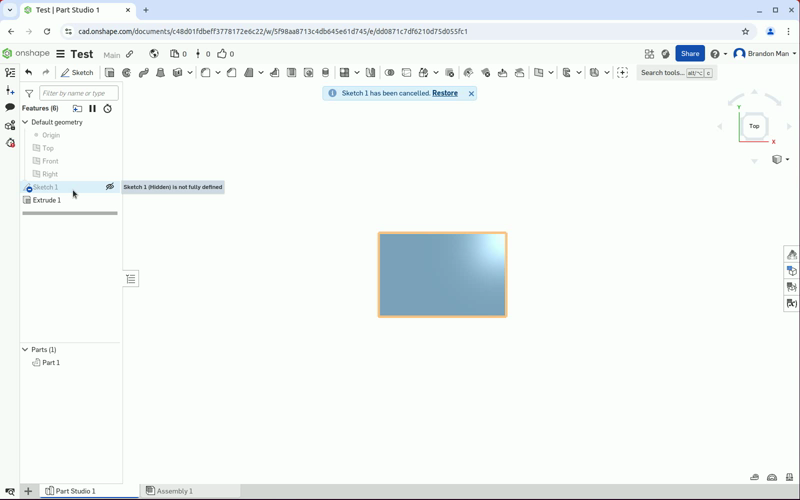
click(73, 189)
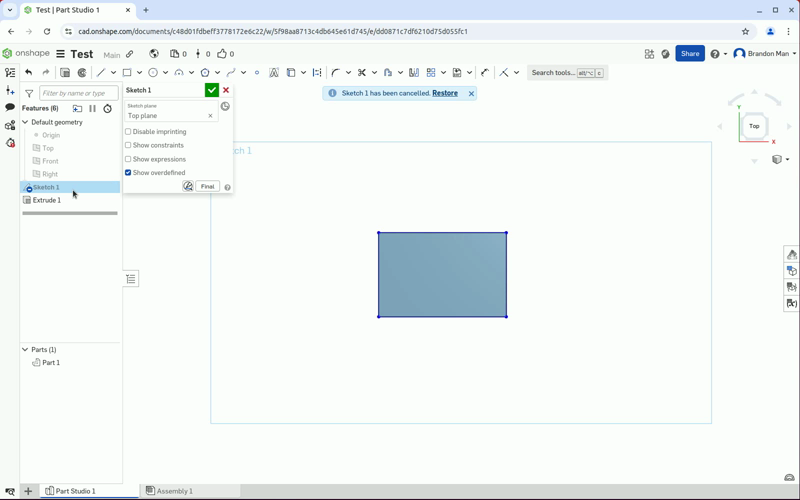
mouse_move(229, 92)
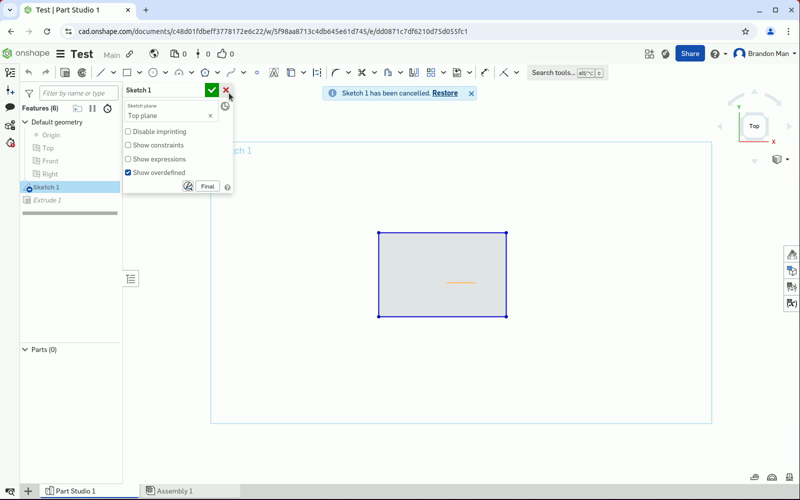
click(229, 92)
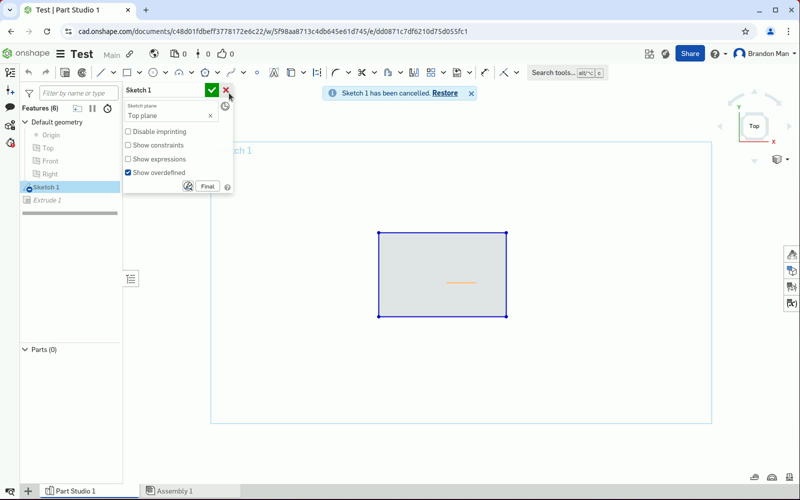
key(shift+s)
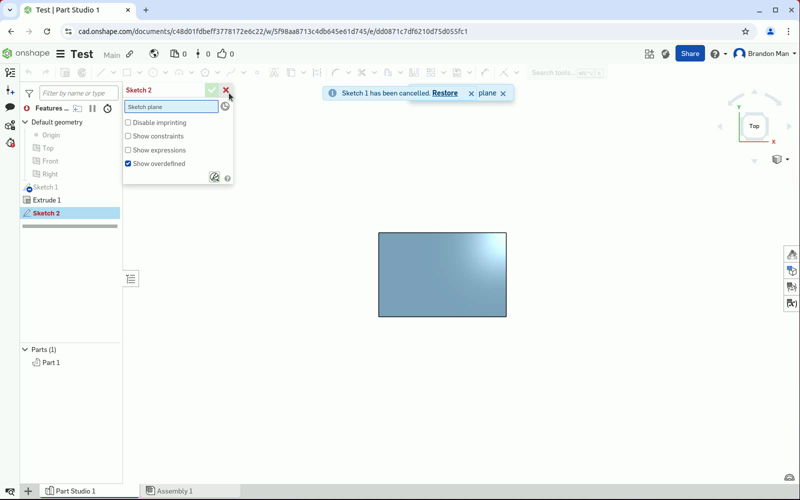
mouse_move(73, 150)
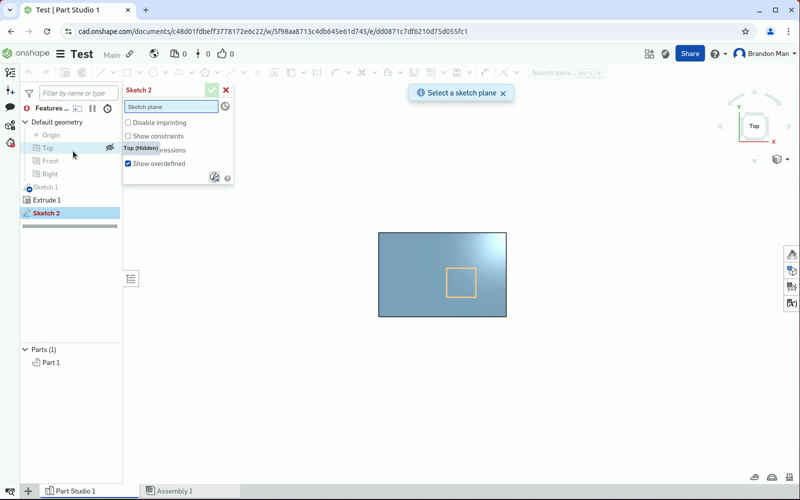
click(73, 150)
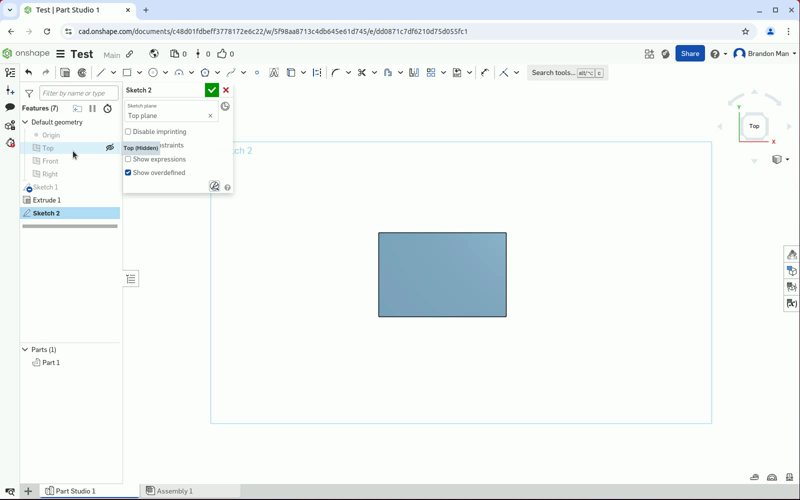
mouse_move(73, 352)
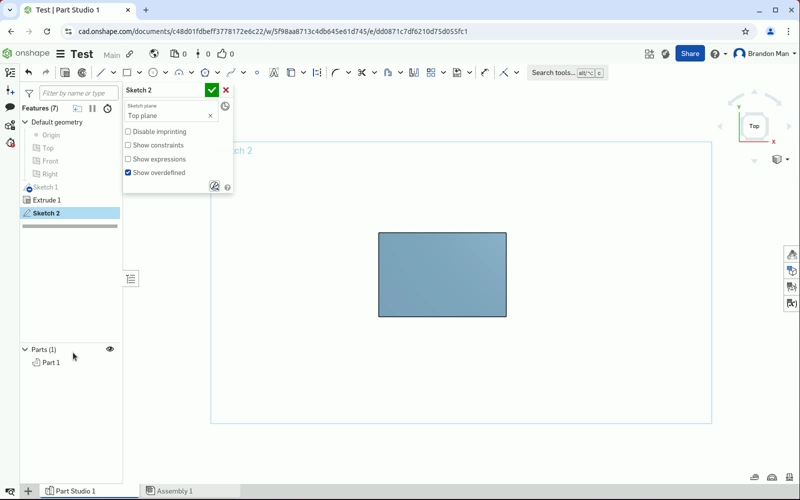
key(y)
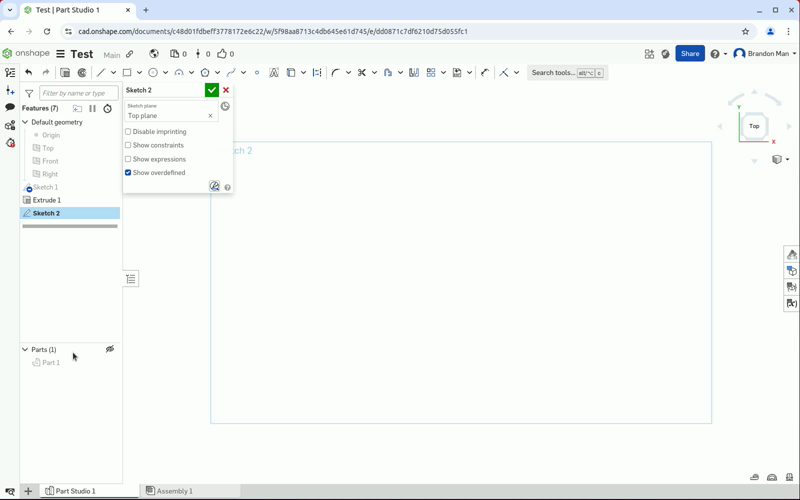
key(l)
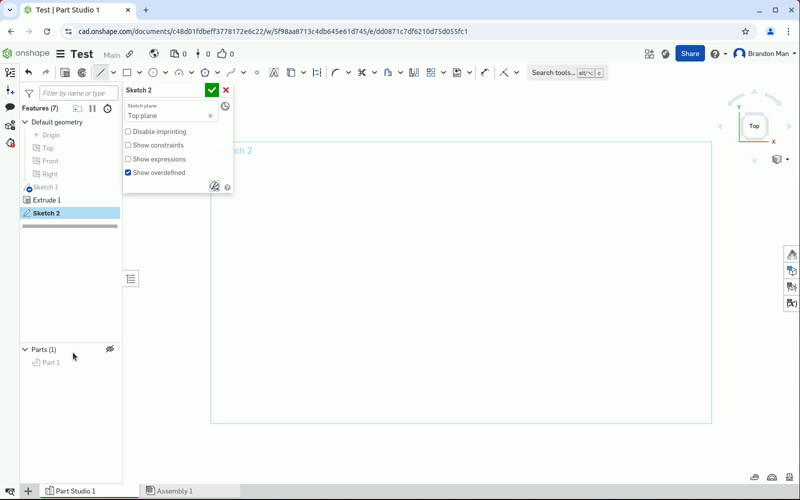
key_down(shift)
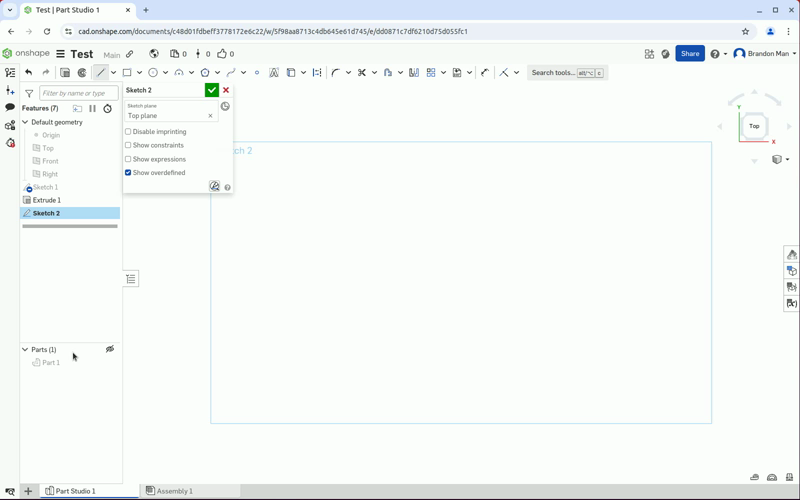
mouse_move(348, 316)
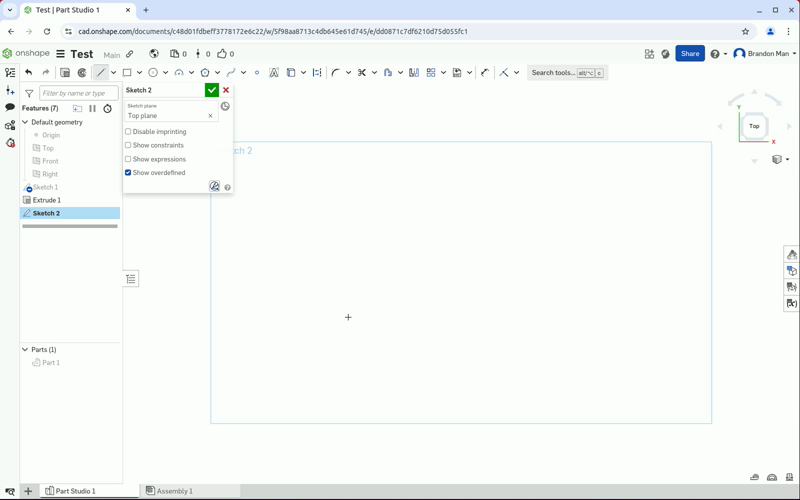
click(348, 316)
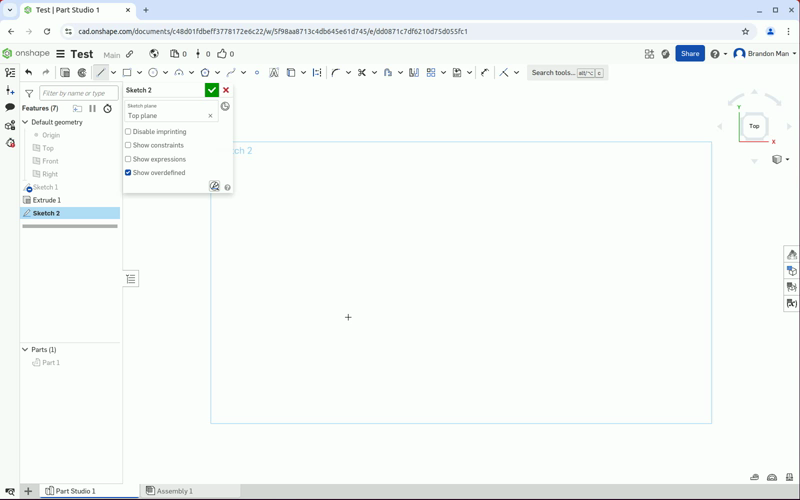
key_up(shift)
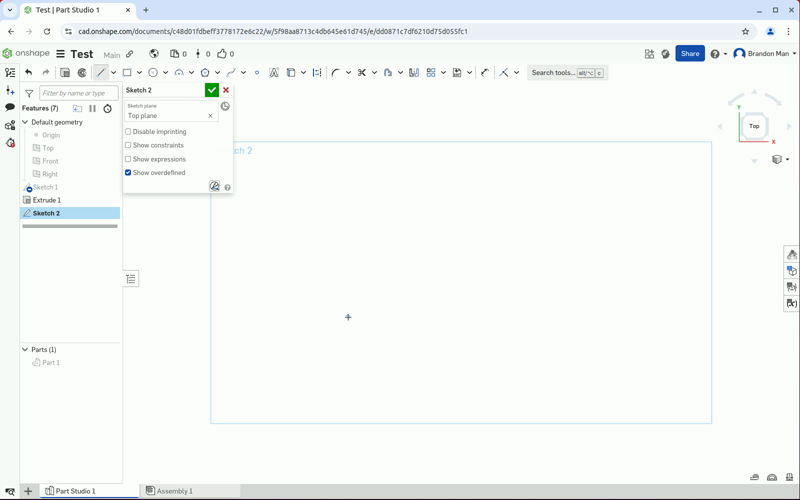
key_down(shift)
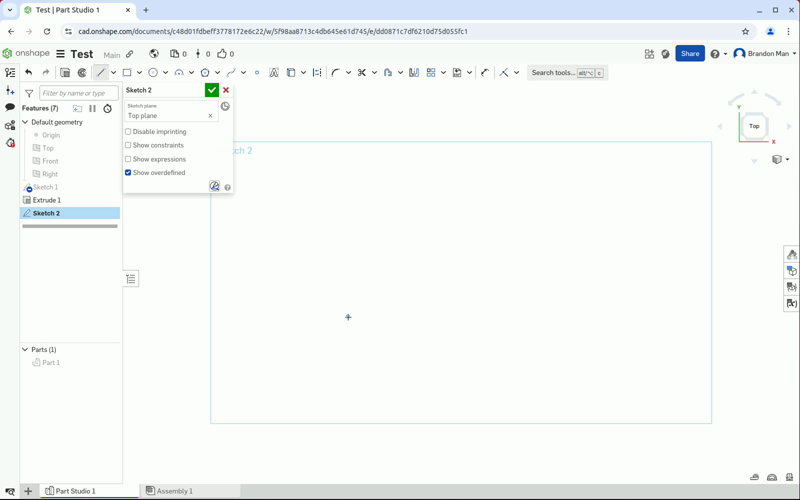
mouse_move(378, 316)
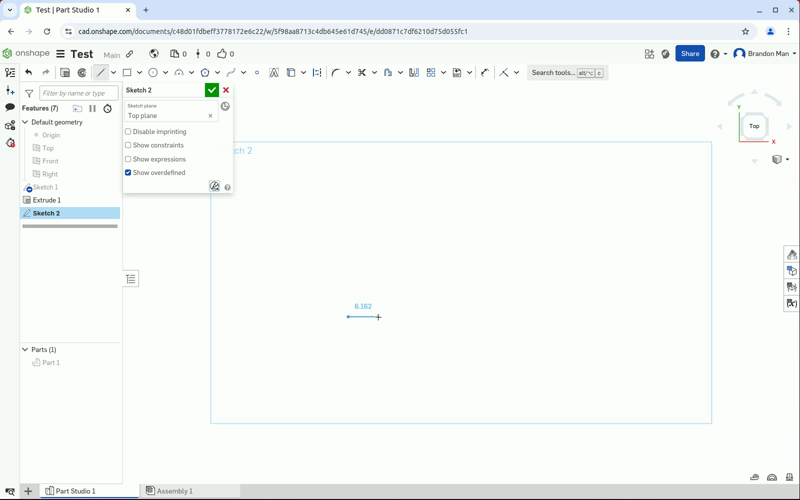
mouse_move(379, 316)
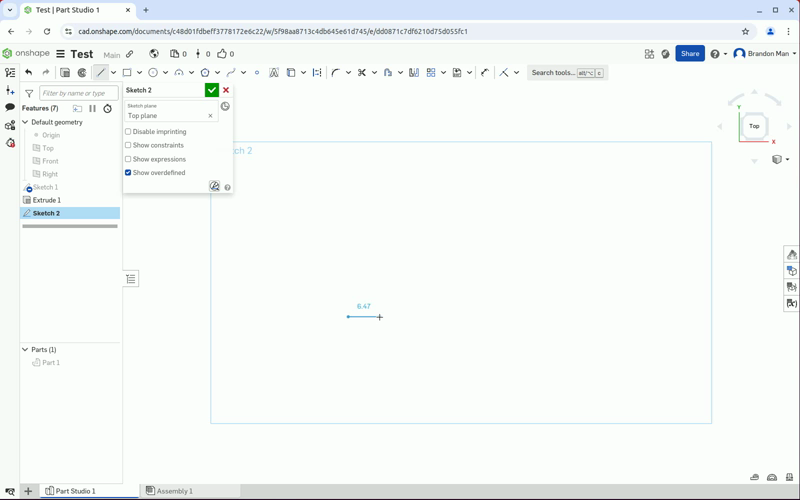
click(379, 316)
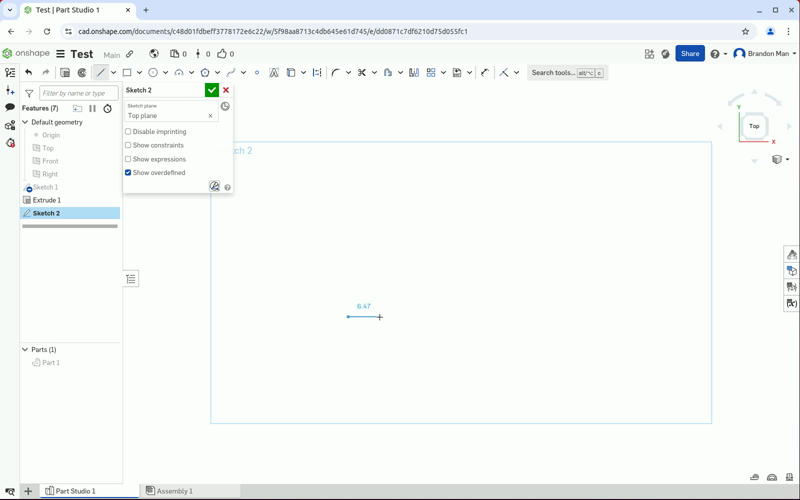
key_up(shift)
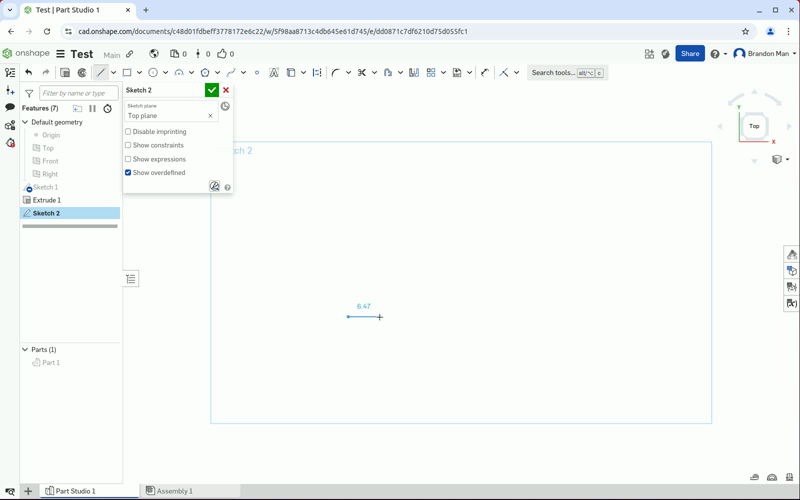
key_down(shift)
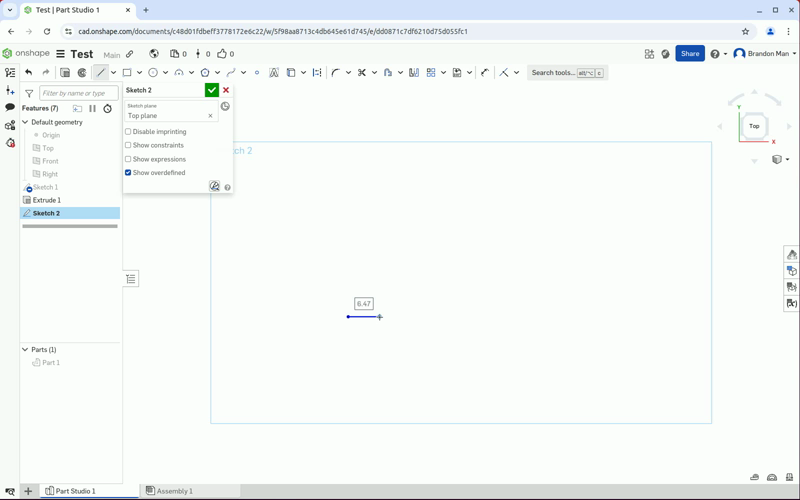
mouse_move(379, 231)
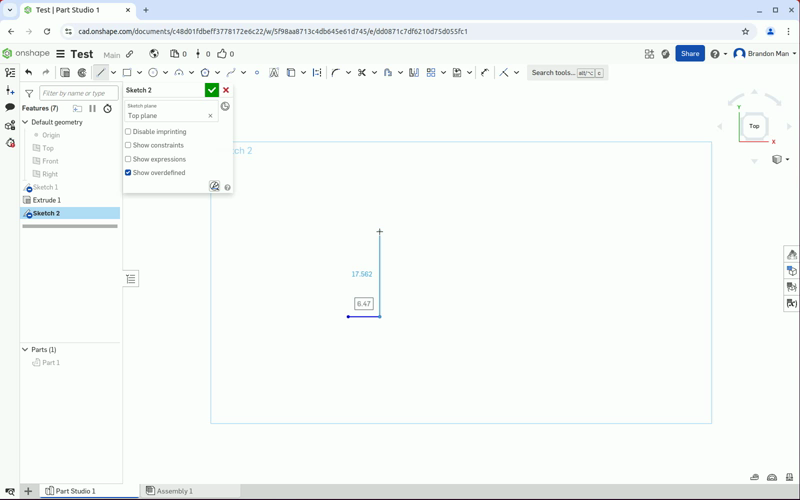
click(379, 231)
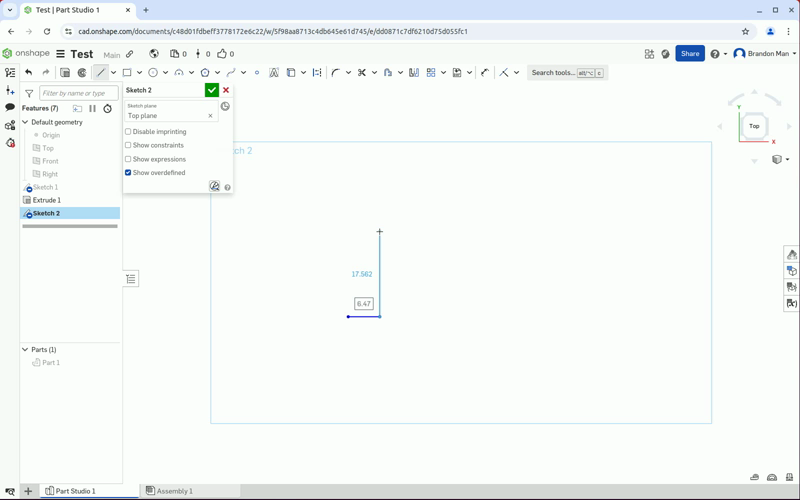
key_up(shift)
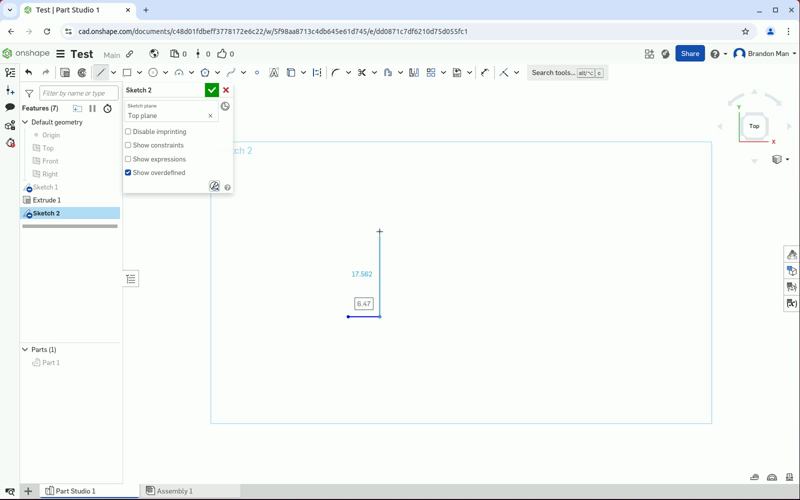
key_down(shift)
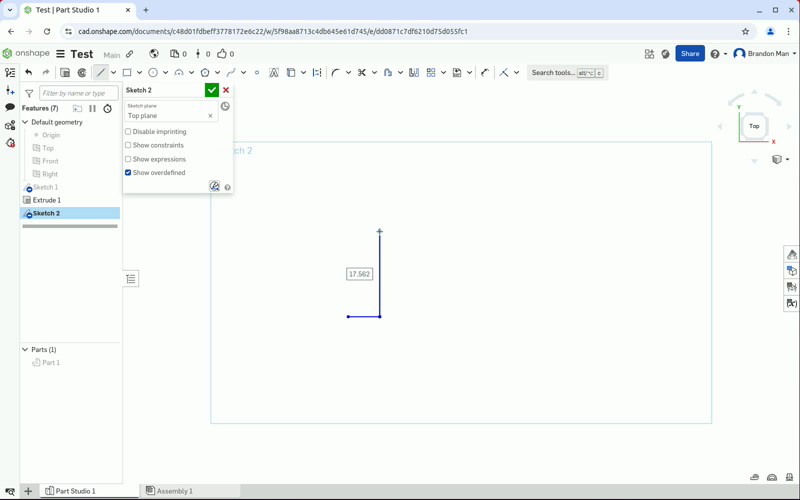
mouse_move(409, 231)
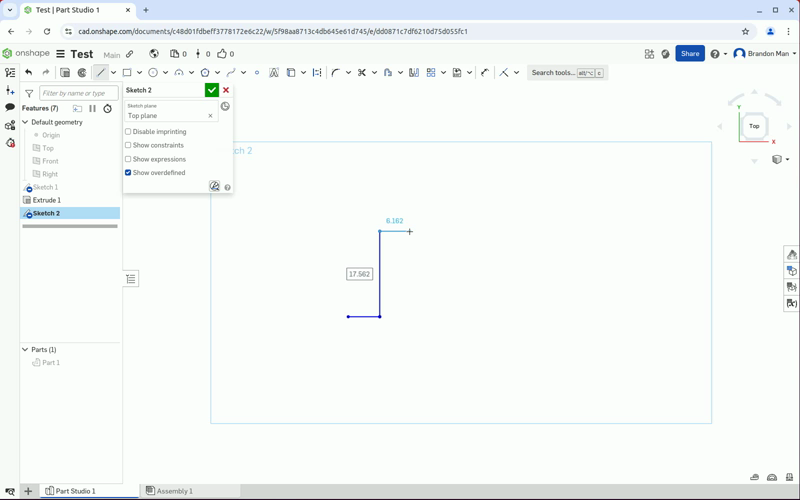
mouse_move(348, 231)
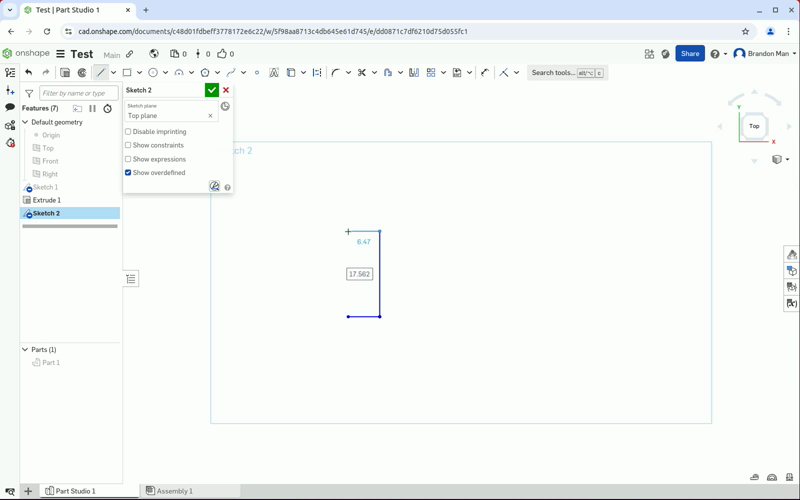
click(348, 231)
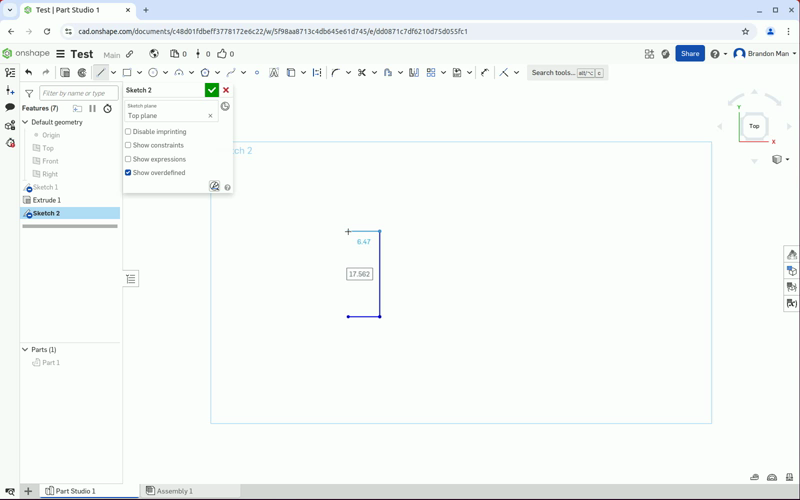
key_up(shift)
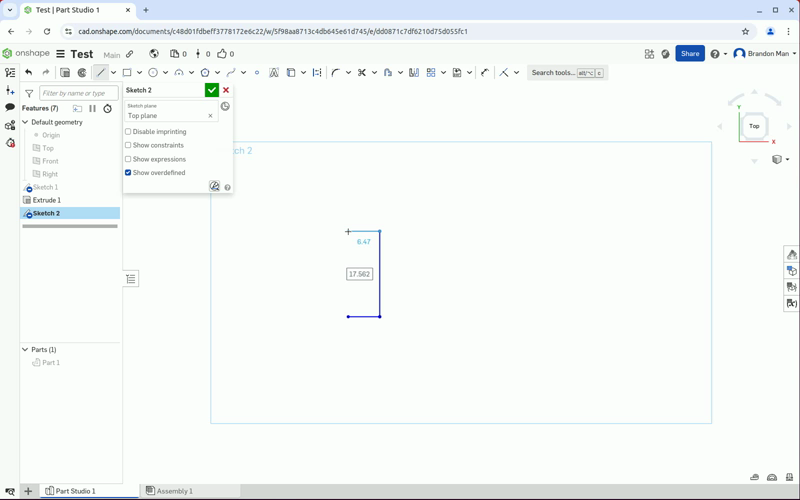
key_down(shift)
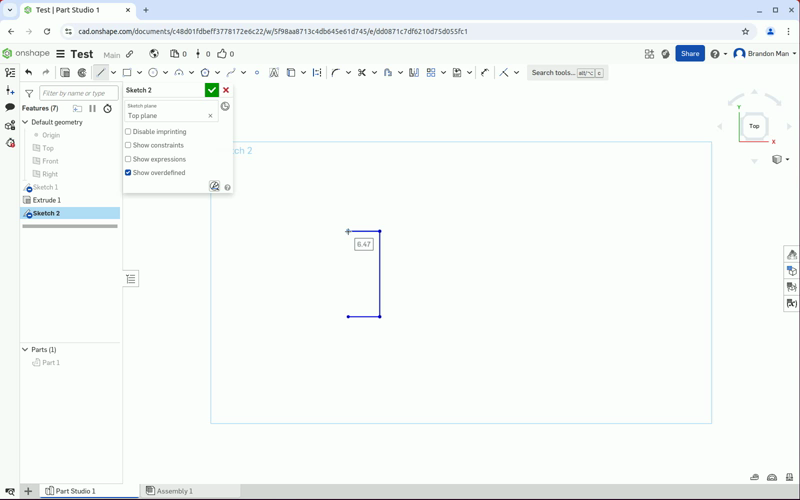
mouse_move(348, 316)
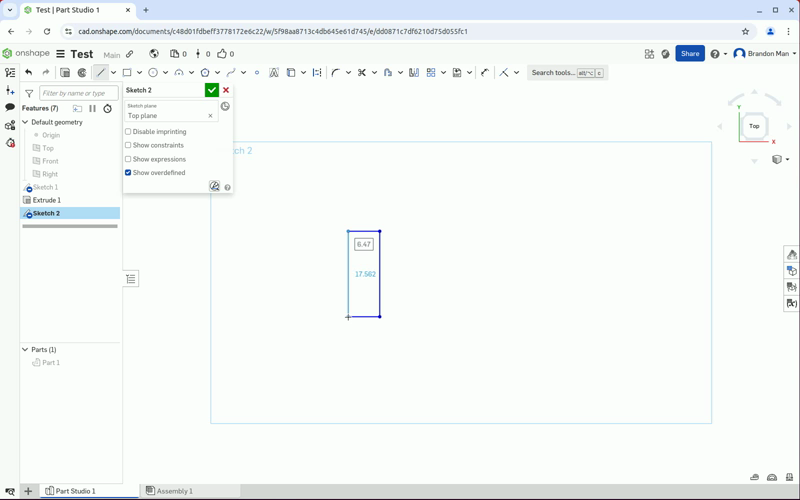
key_up(shift)
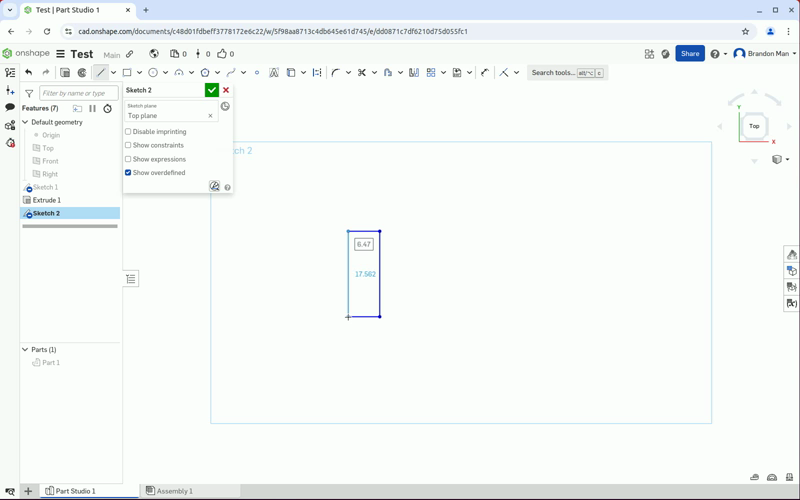
click(348, 316)
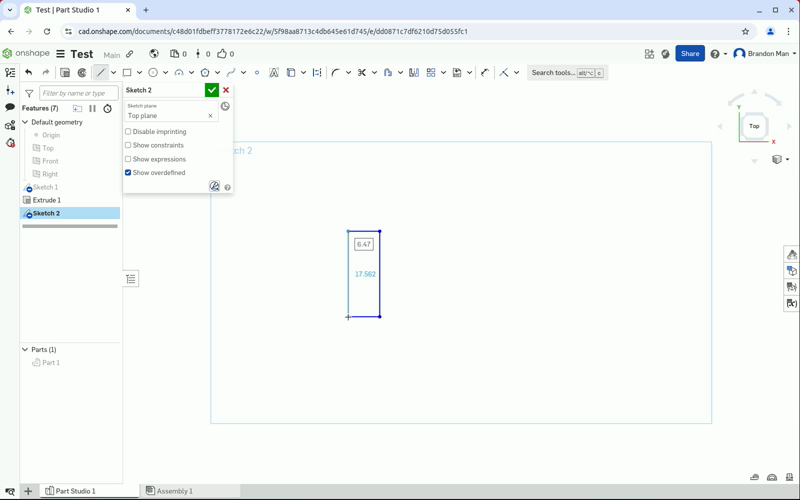
key(esc)
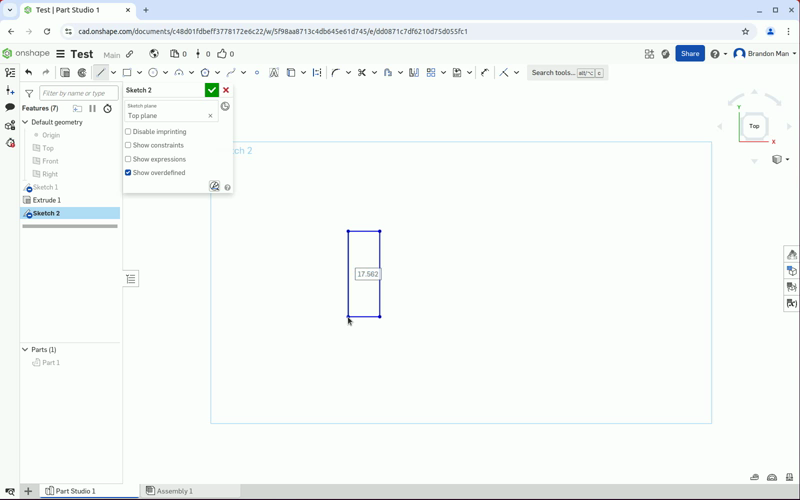
mouse_move(359, 261)
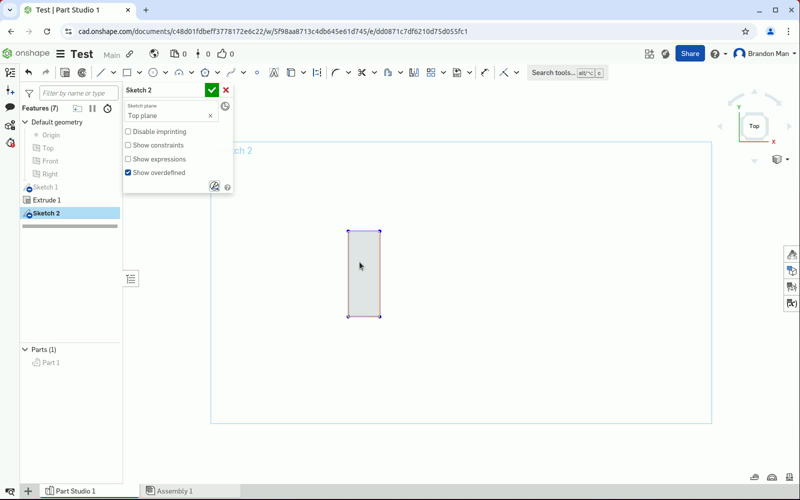
click(359, 261)
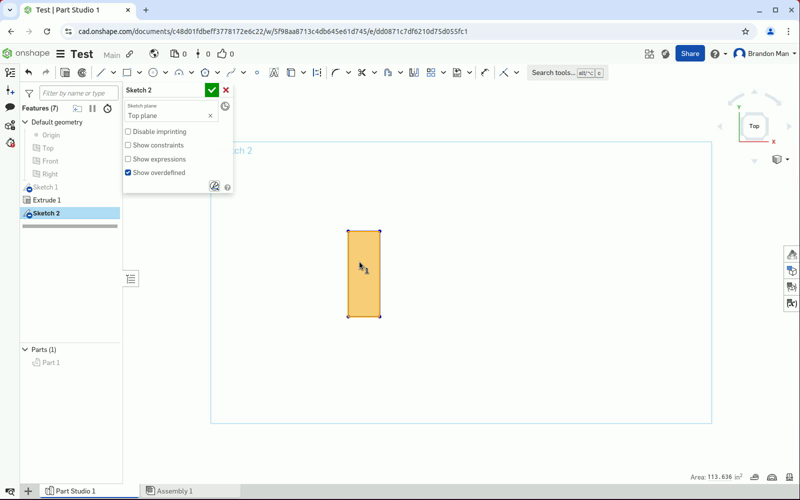
mouse_move(73, 352)
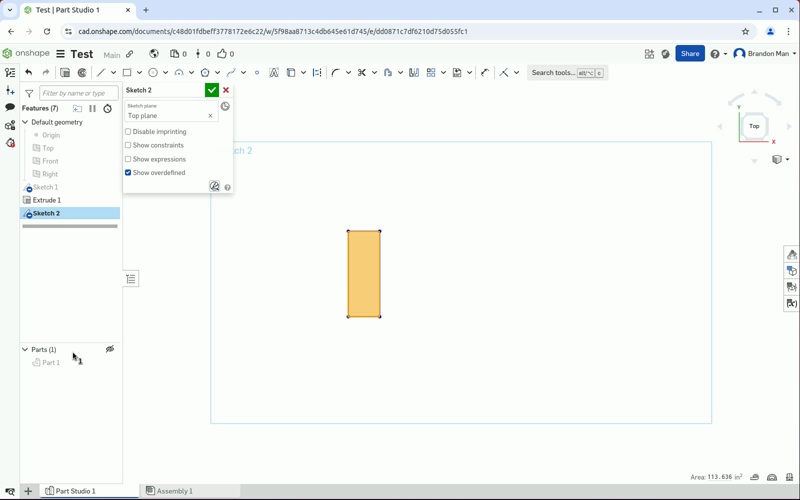
key(shift+y)
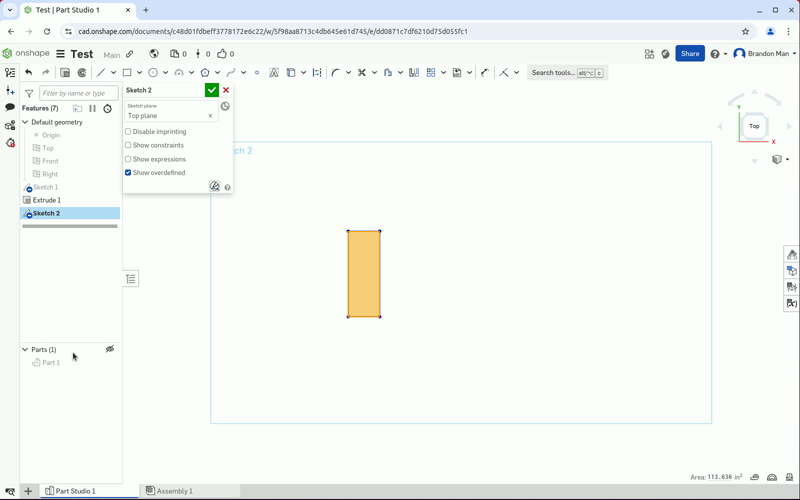
key(shift+e)
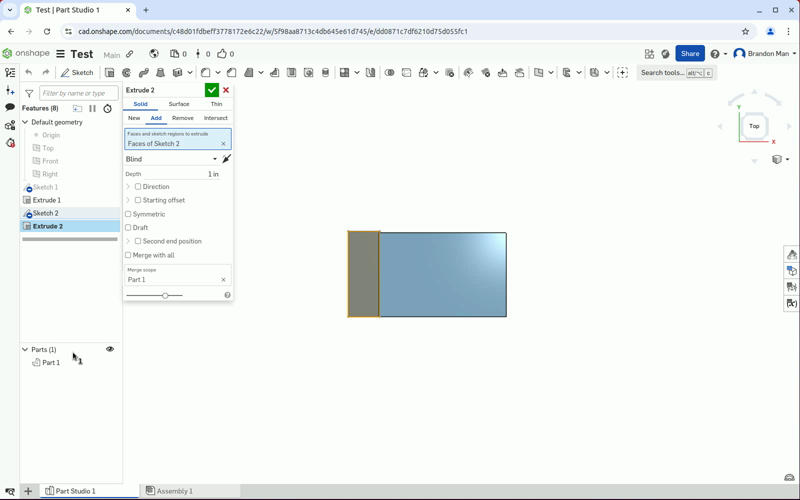
mouse_move(143, 106)
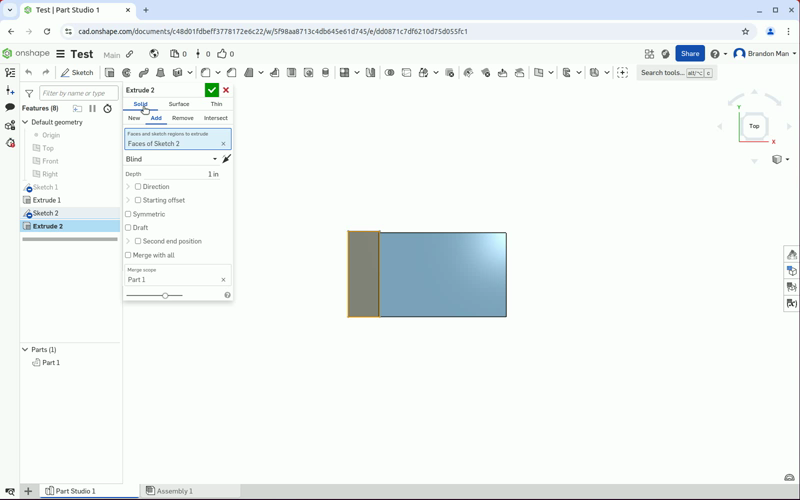
click(143, 106)
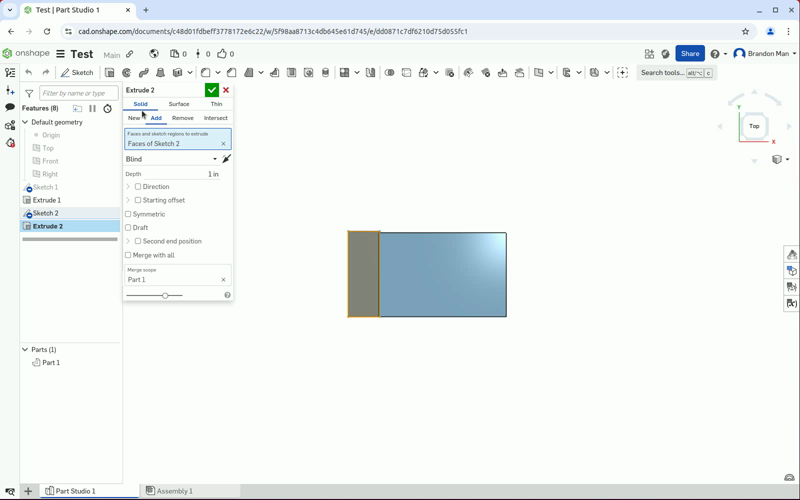
mouse_move(137, 120)
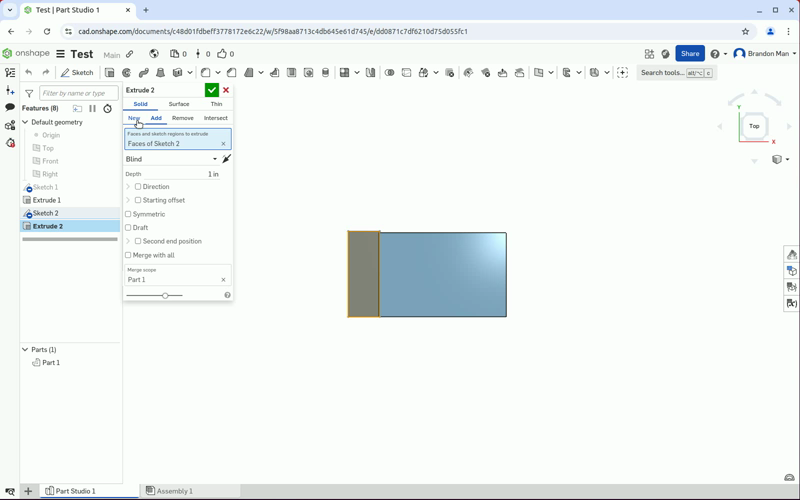
click(137, 120)
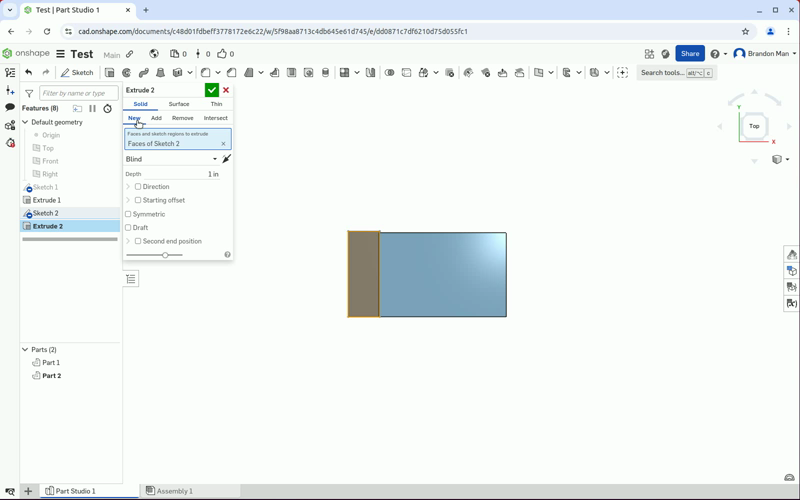
key(tab, 4)
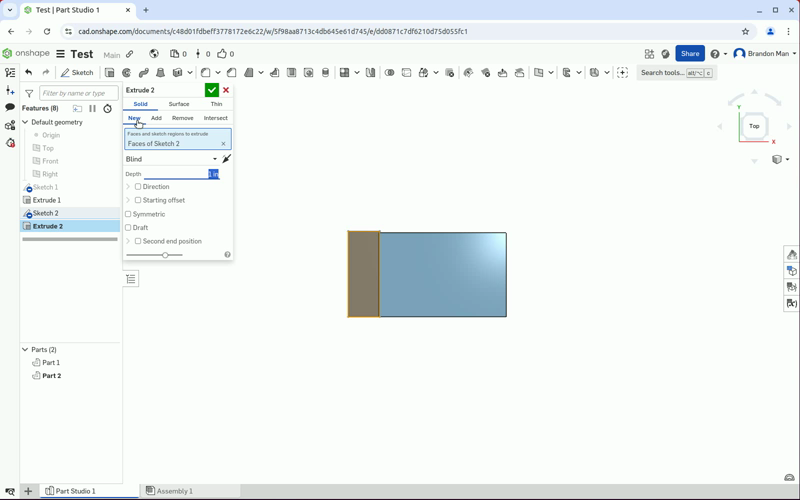
text(2.407)
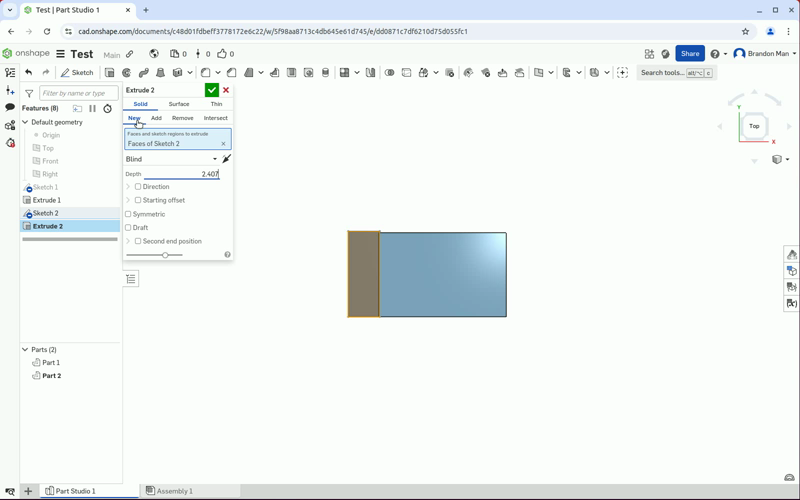
key(enter)
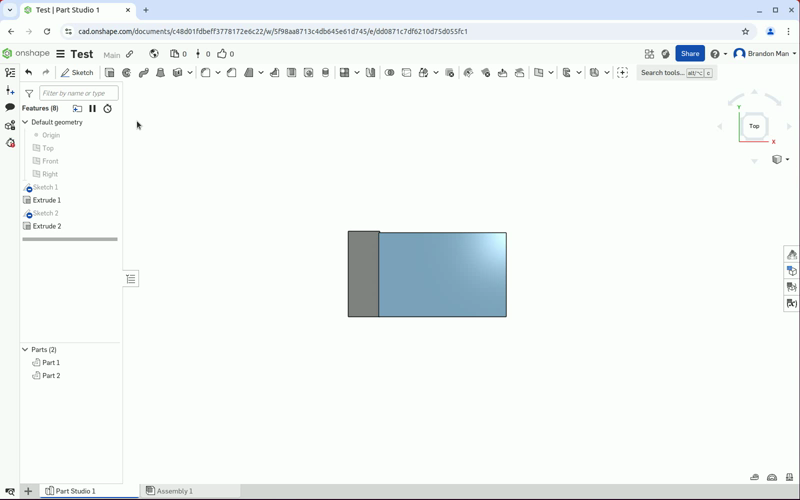
key(shift+h)
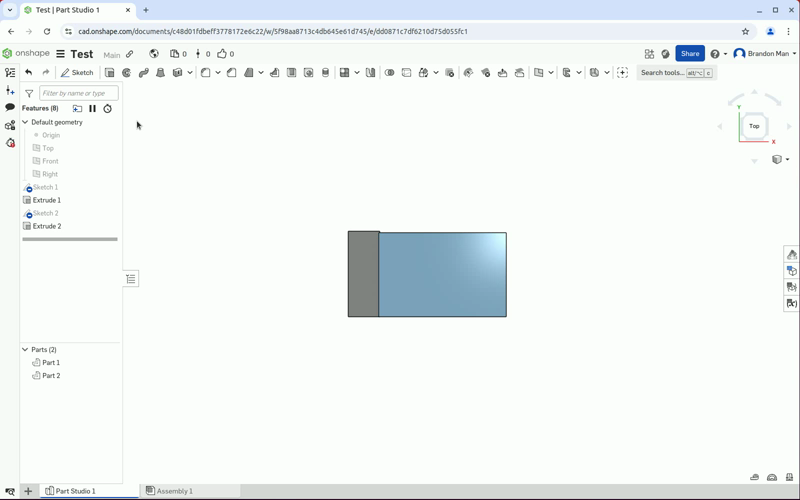
key(shift+h)
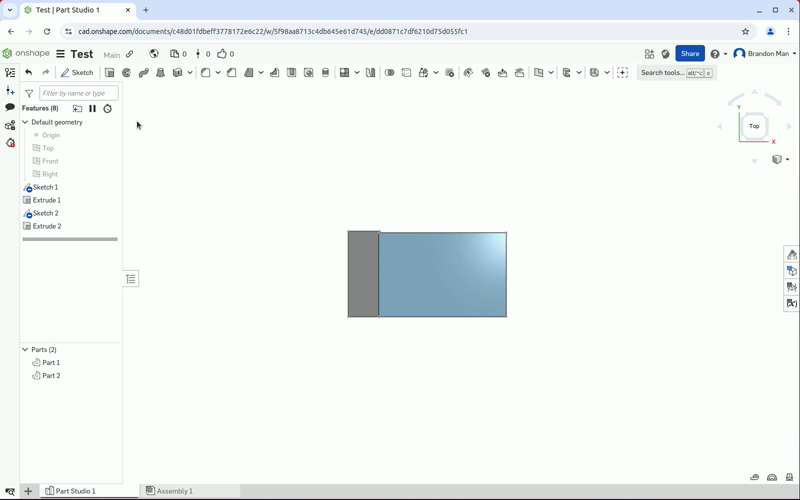
key(shift+7)
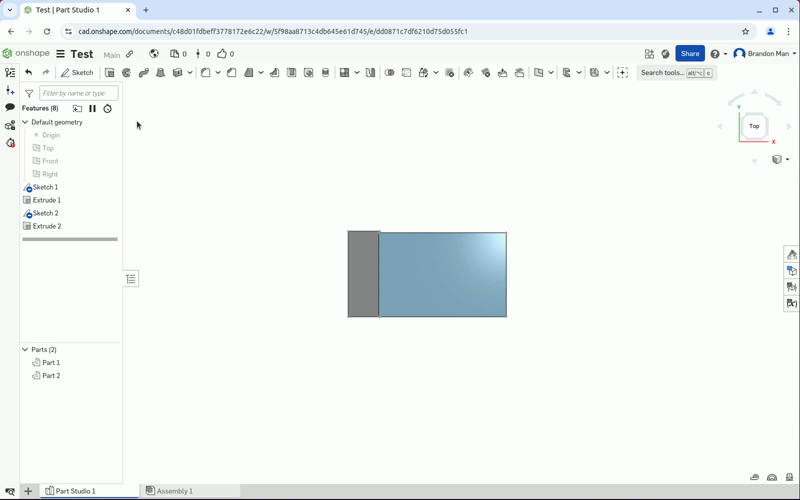
key(up, 3)
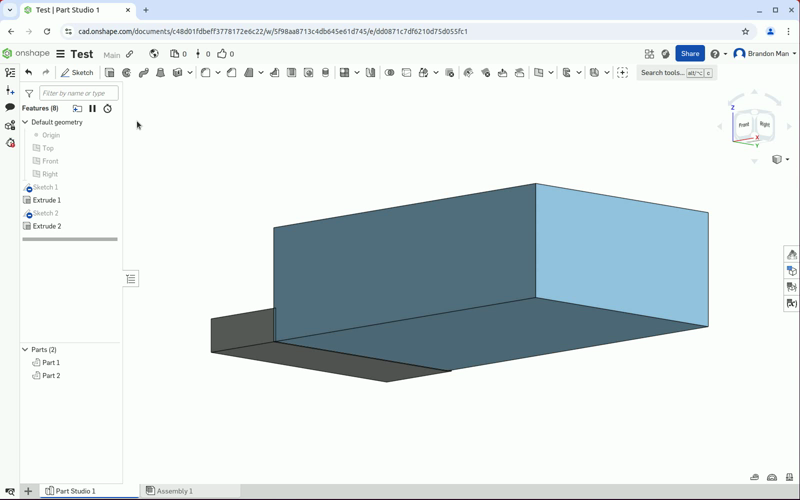
key(left, 3)
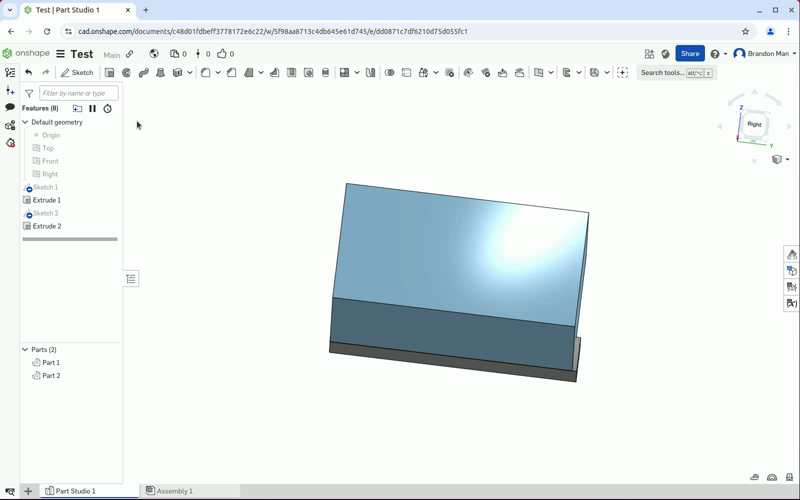
key(right, 3)
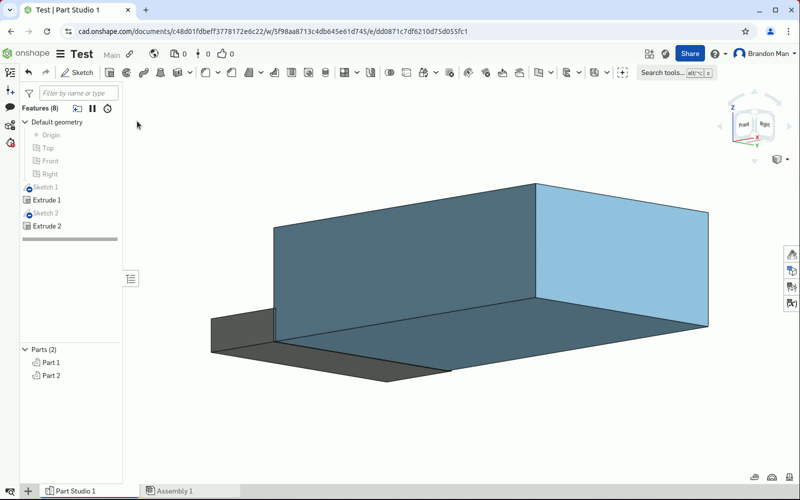
key(down, 3)
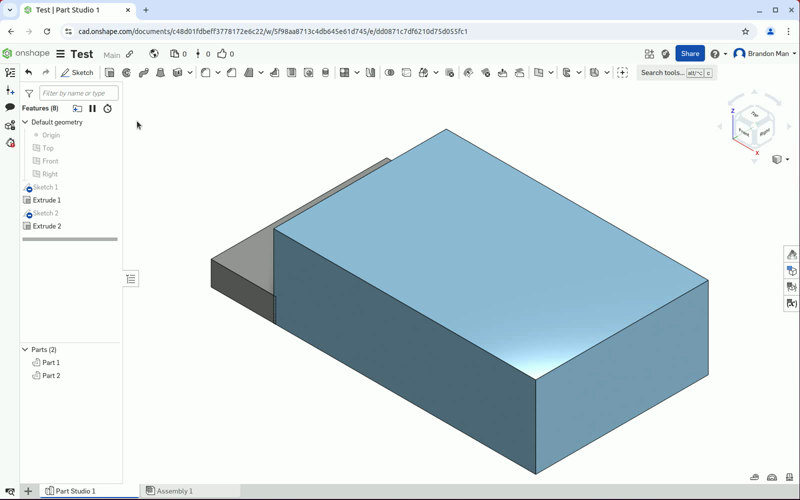
mouse_move(73, 189)
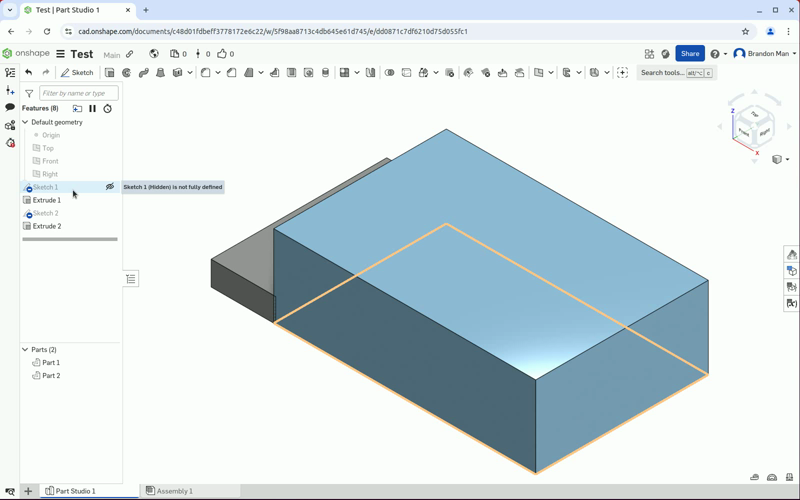
click(73, 189)